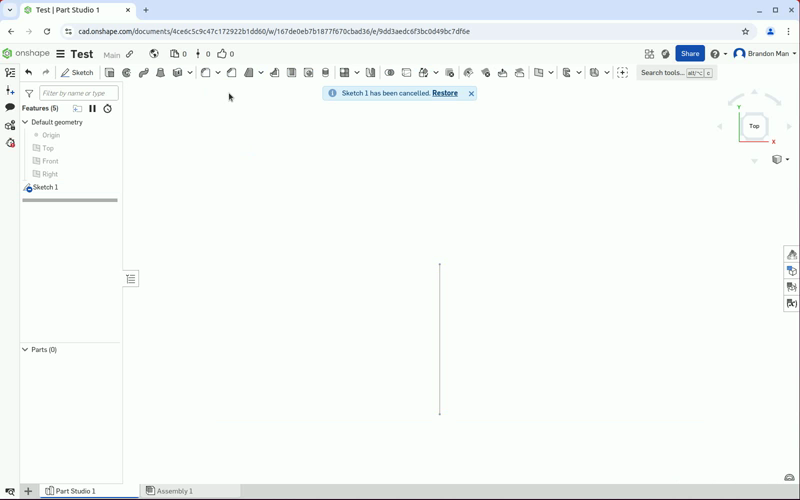
key(shift+h)
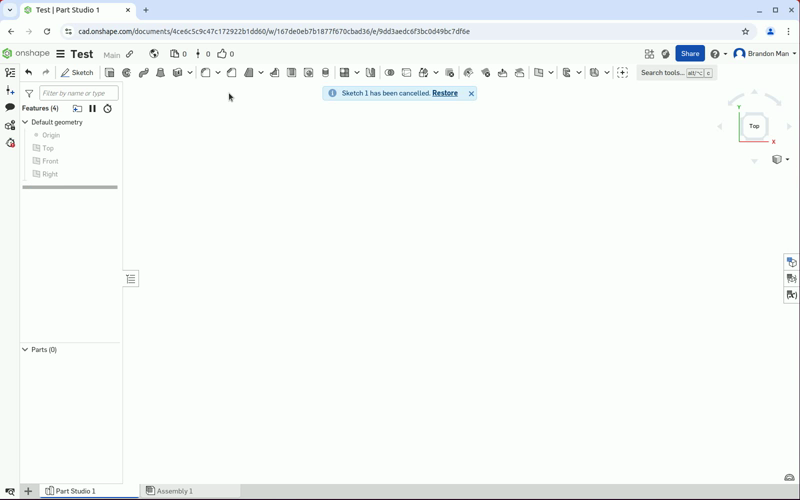
mouse_move(73, 352)
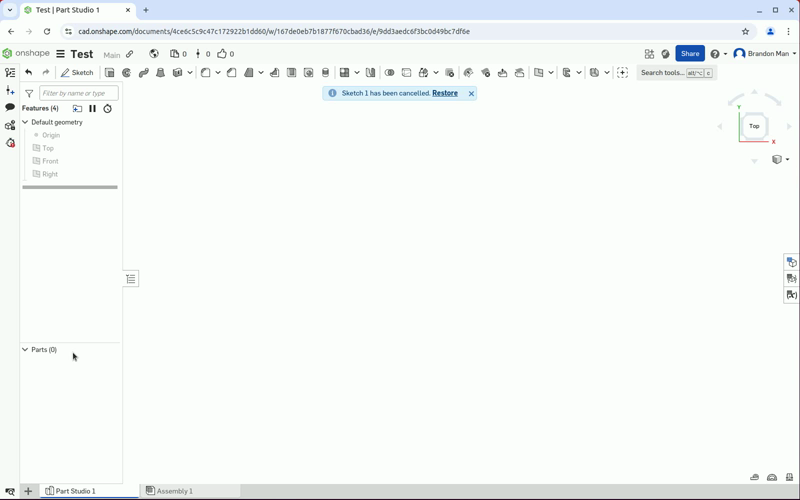
key(y)
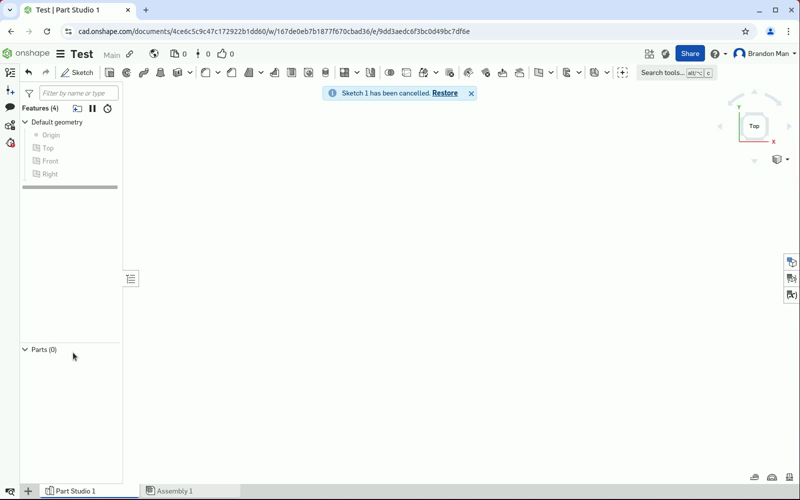
key(shift+p)
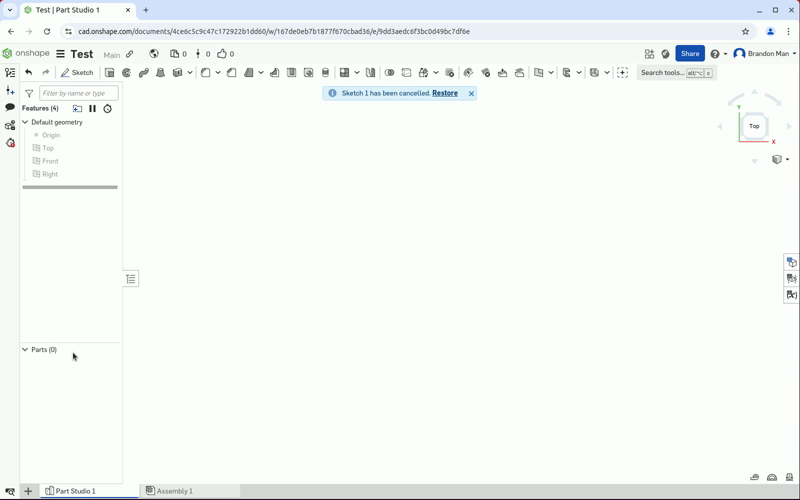
key(space)
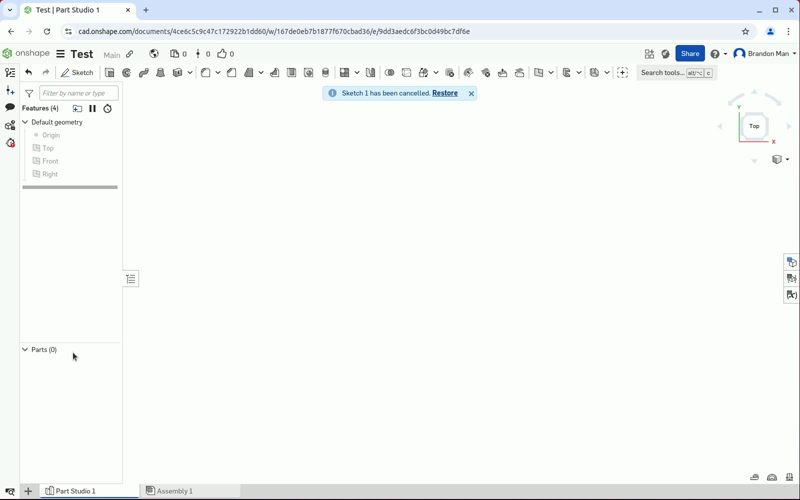
key_down(shift)
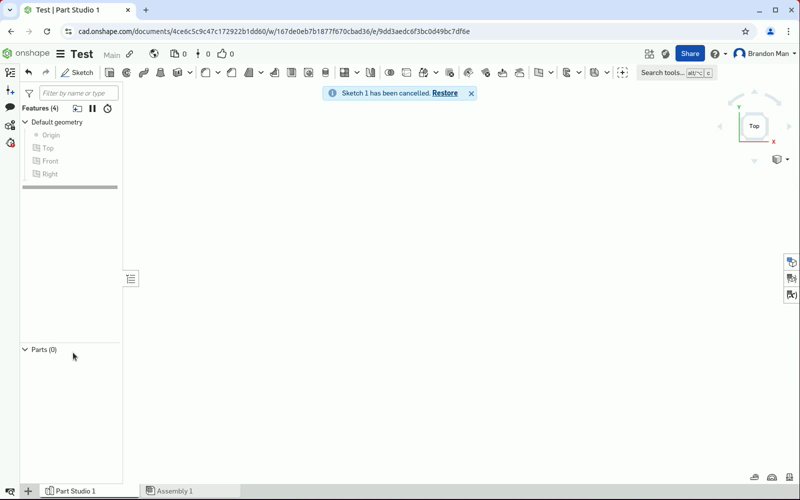
key(up)
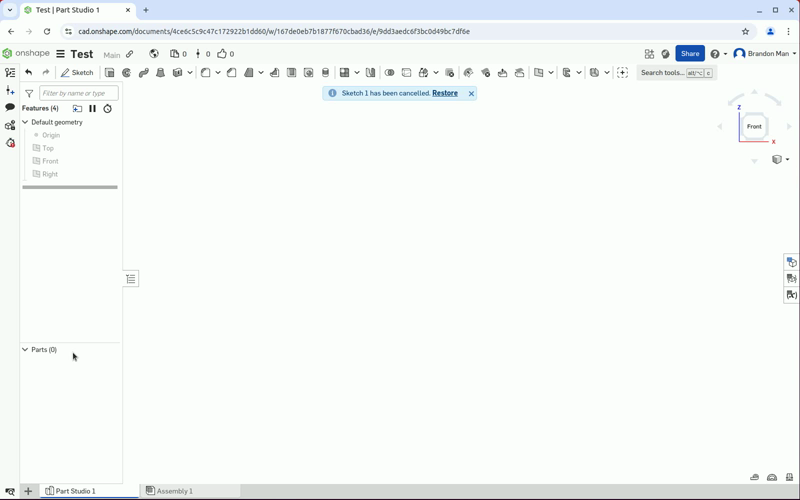
key_up(shift)
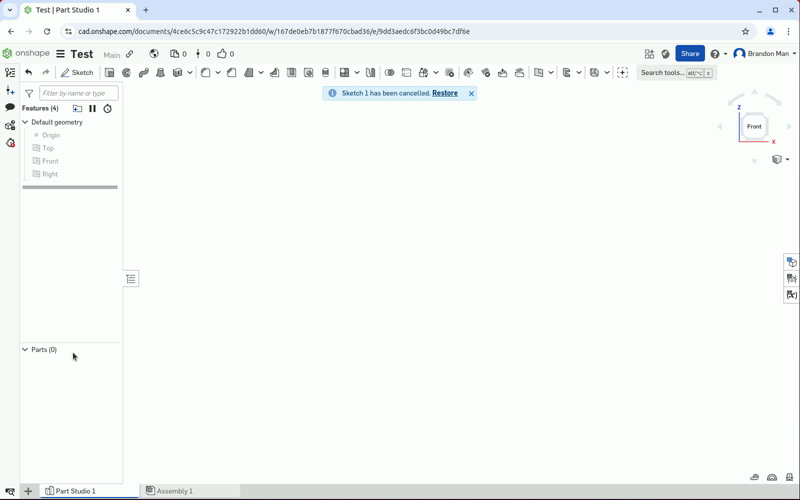
key(space)
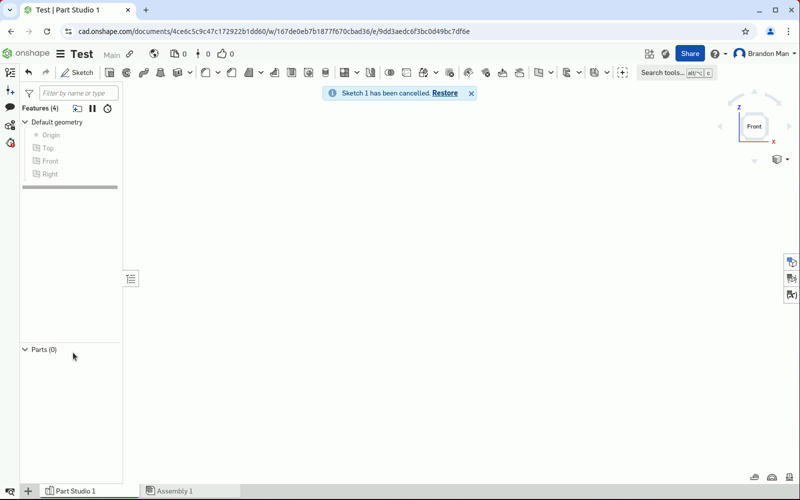
key_down(shift)
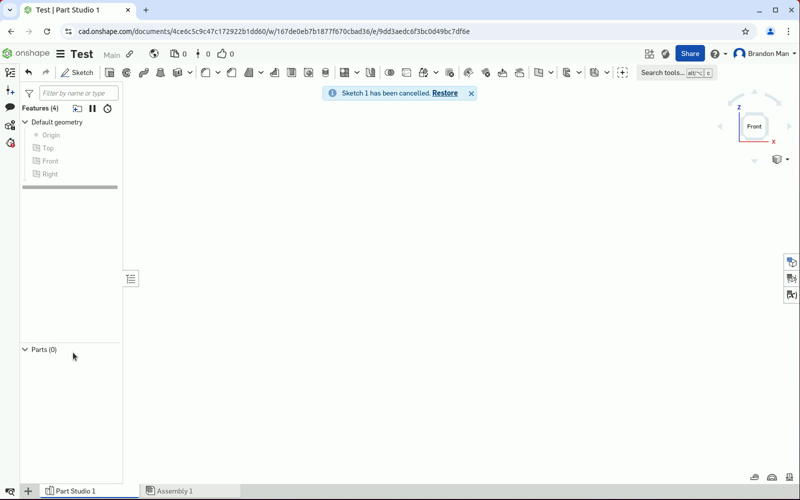
key(left)
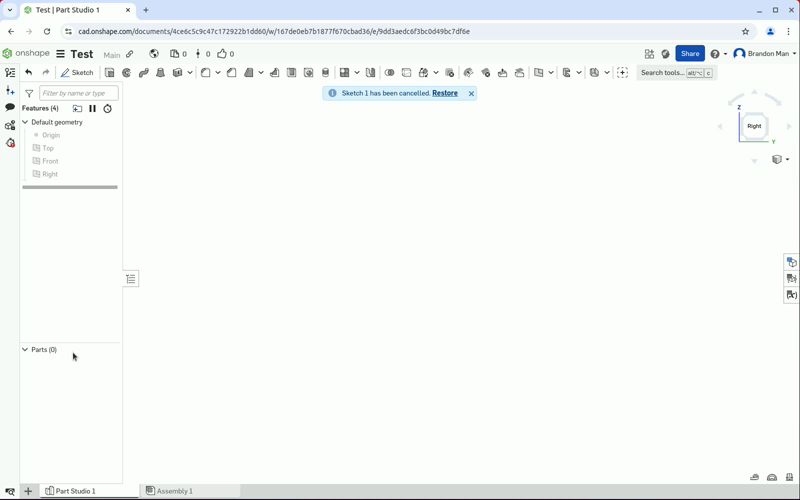
key_up(shift)
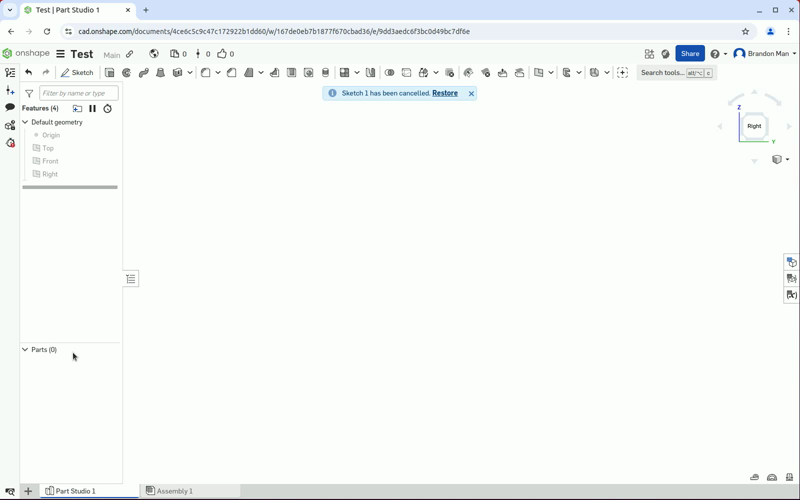
mouse_move(73, 352)
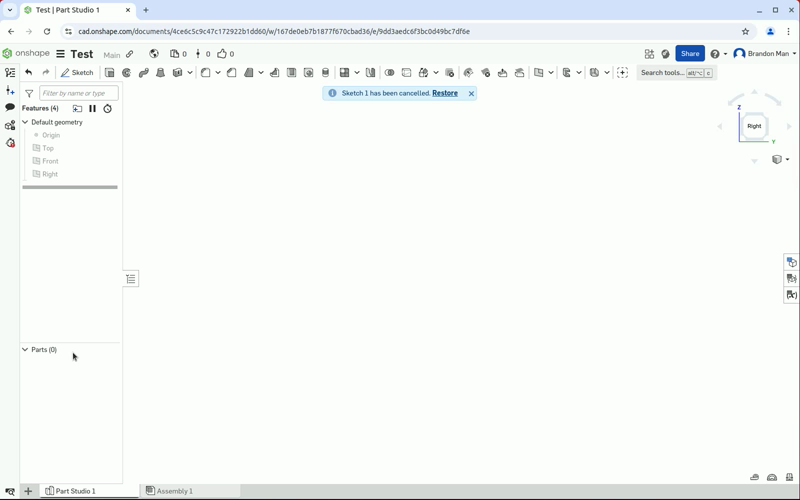
key(shift+y)
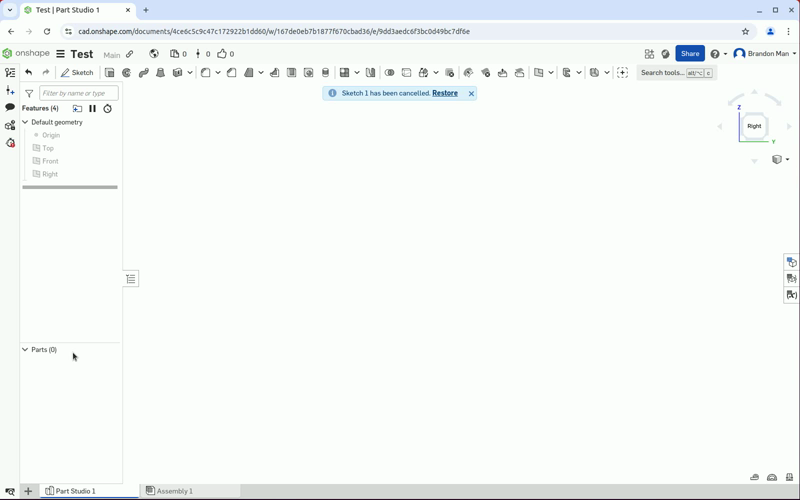
key(shift+s)
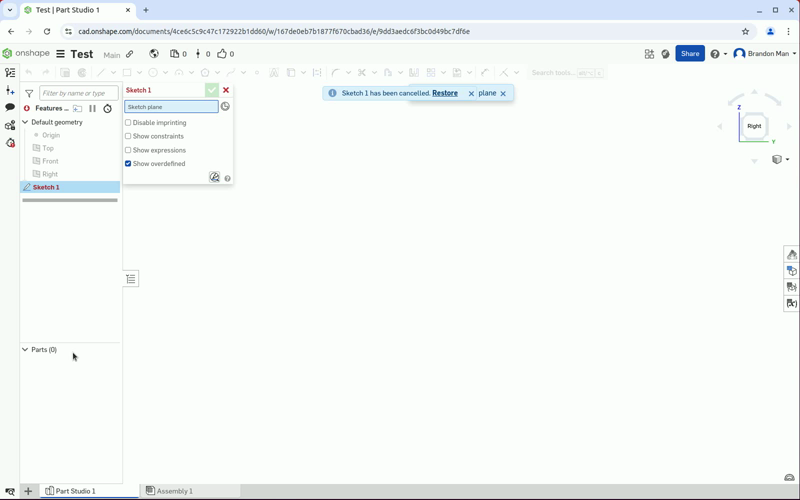
mouse_move(73, 176)
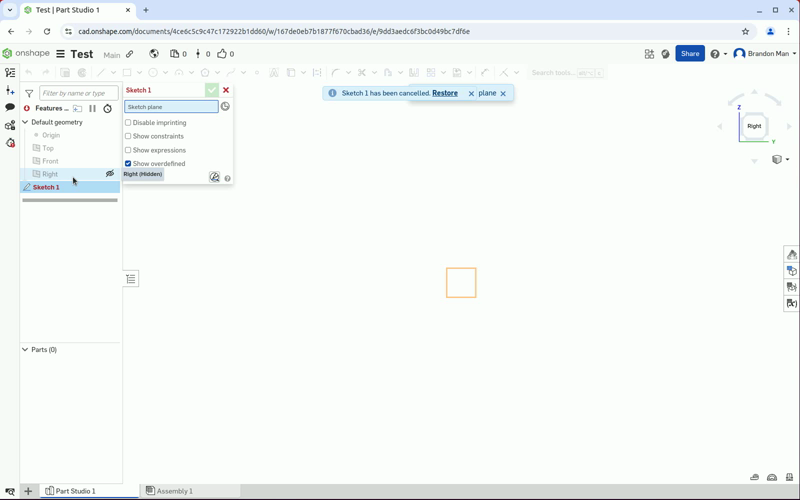
click(73, 176)
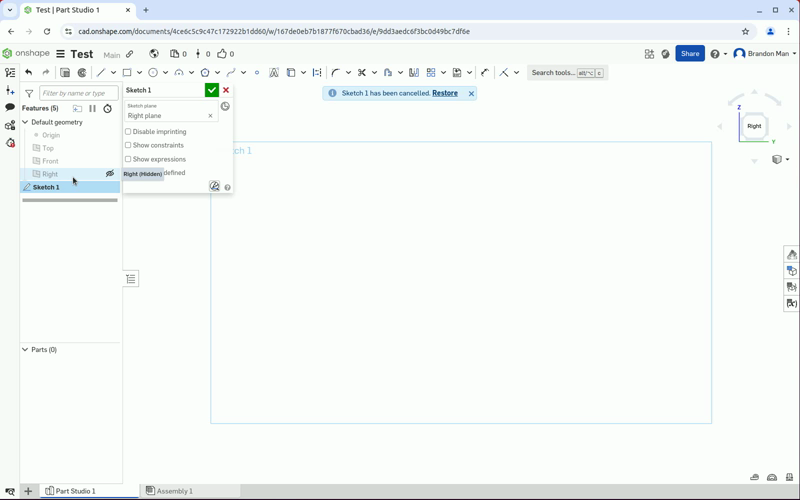
mouse_move(73, 352)
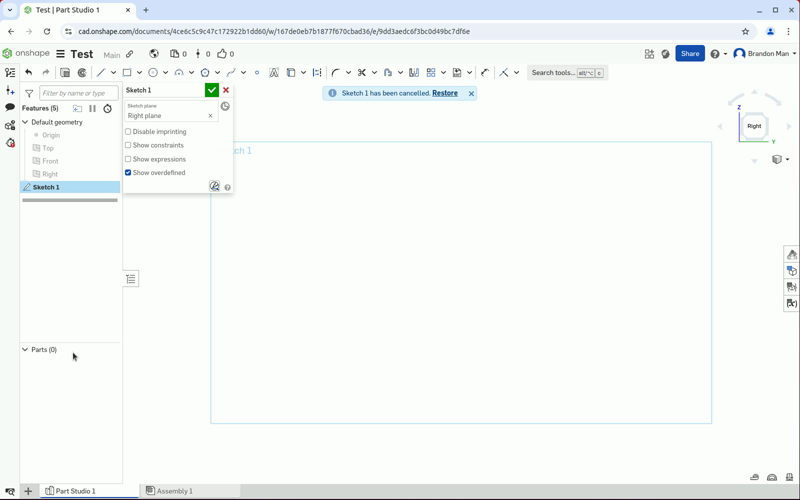
key(y)
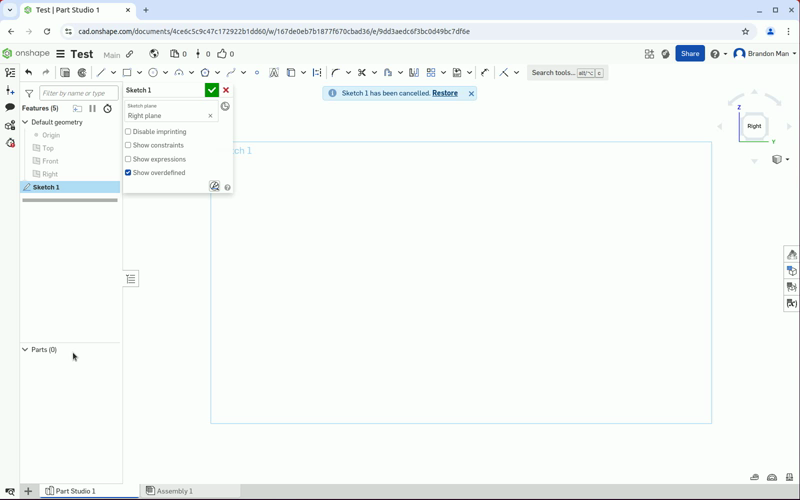
key(l)
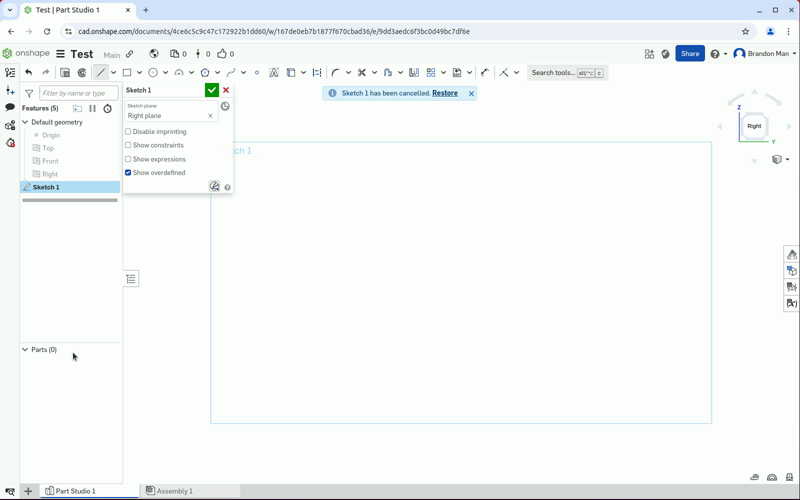
key_down(shift)
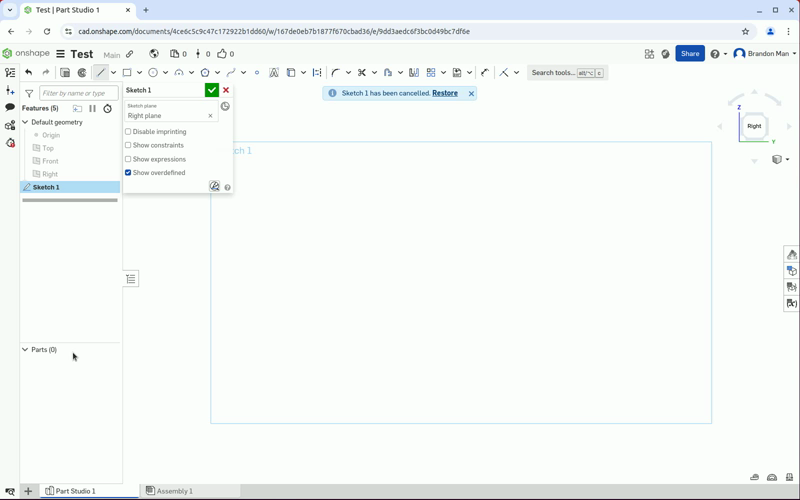
mouse_move(444, 286)
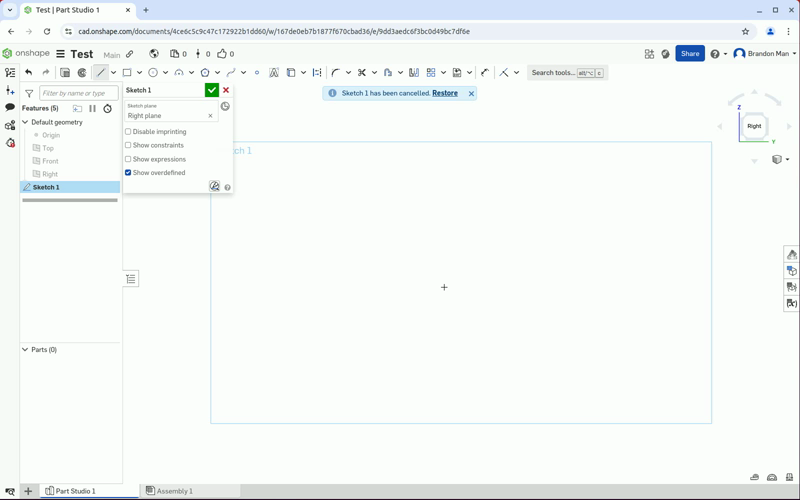
click(444, 286)
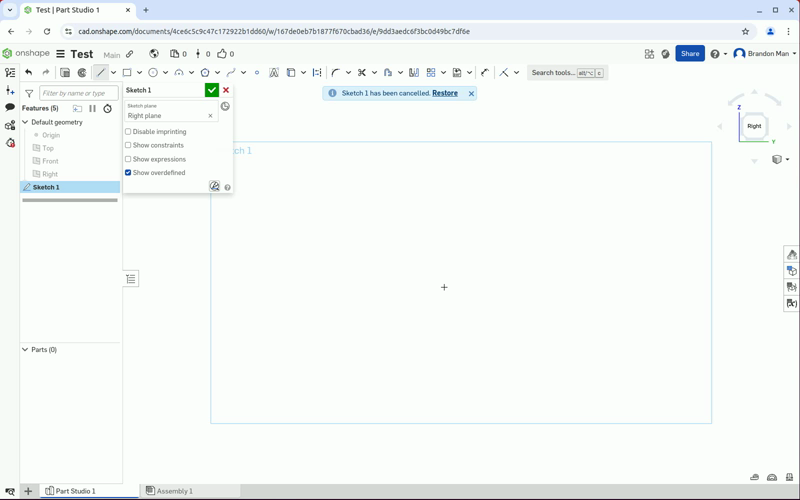
key_up(shift)
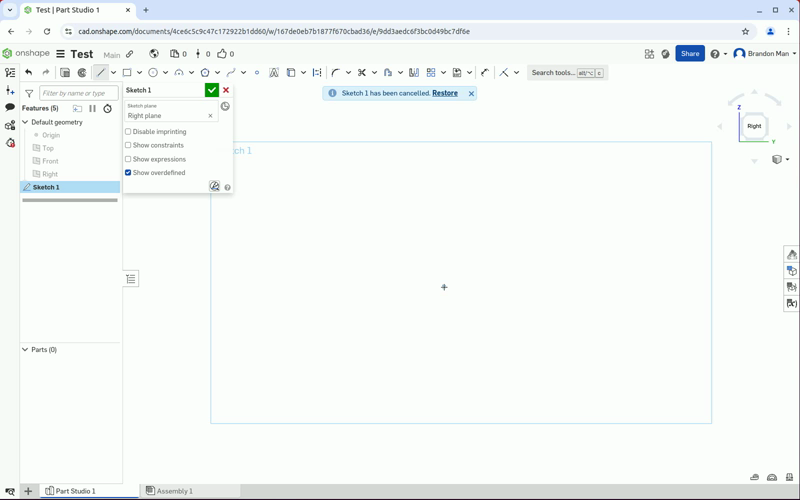
key_down(shift)
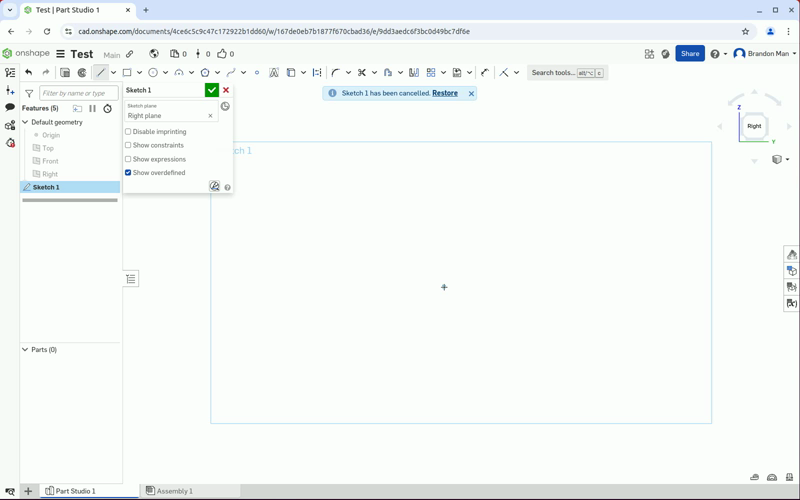
mouse_move(474, 286)
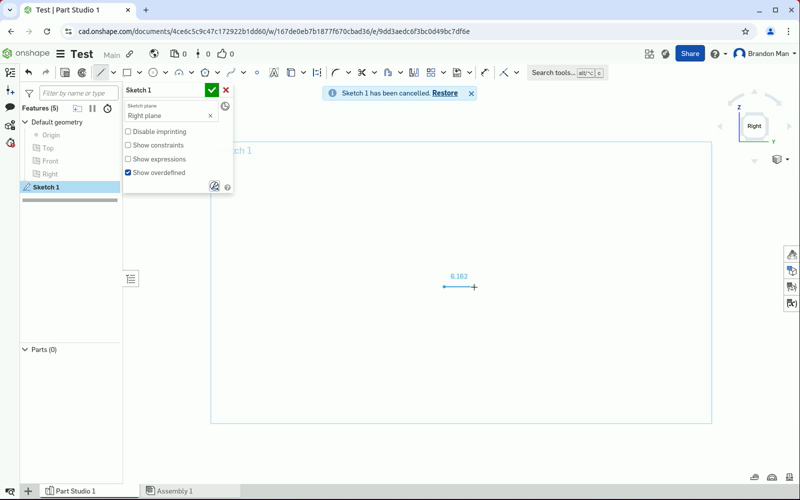
mouse_move(479, 286)
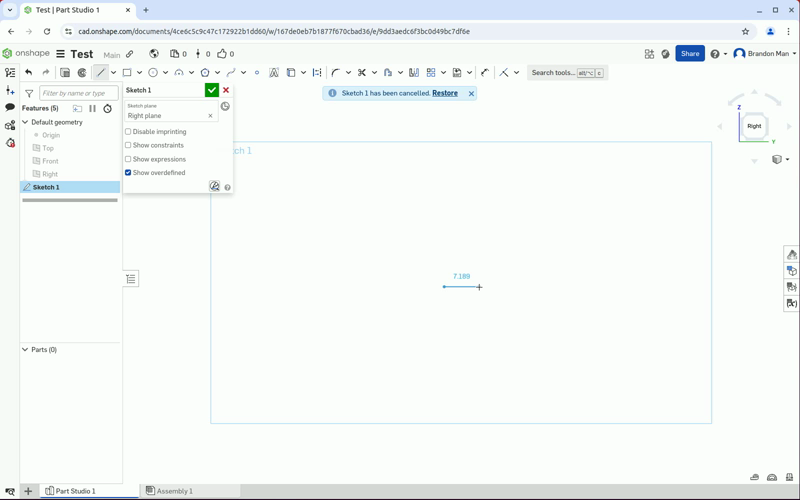
click(479, 286)
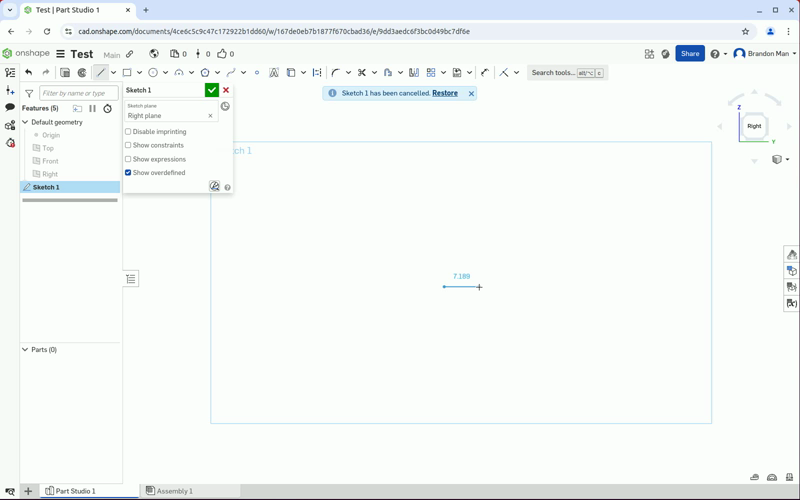
key_up(shift)
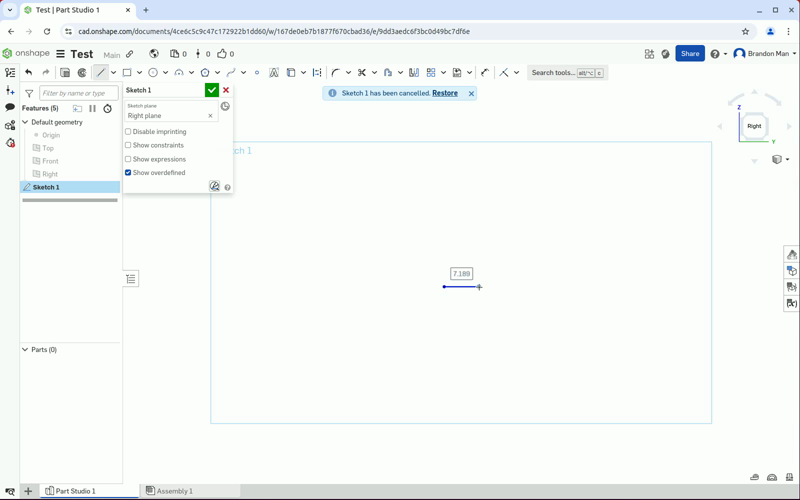
key_down(shift)
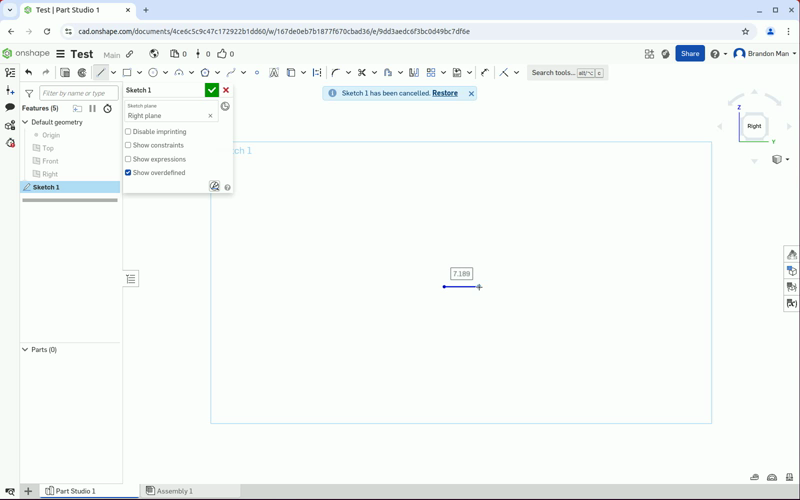
mouse_move(509, 286)
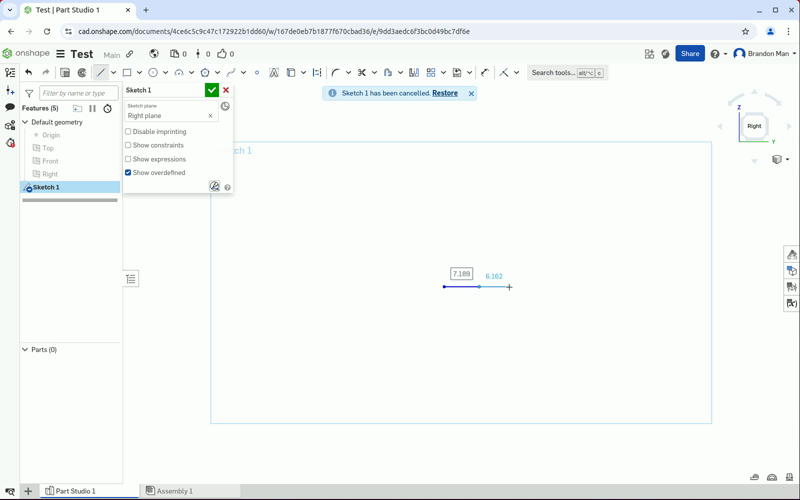
mouse_move(479, 278)
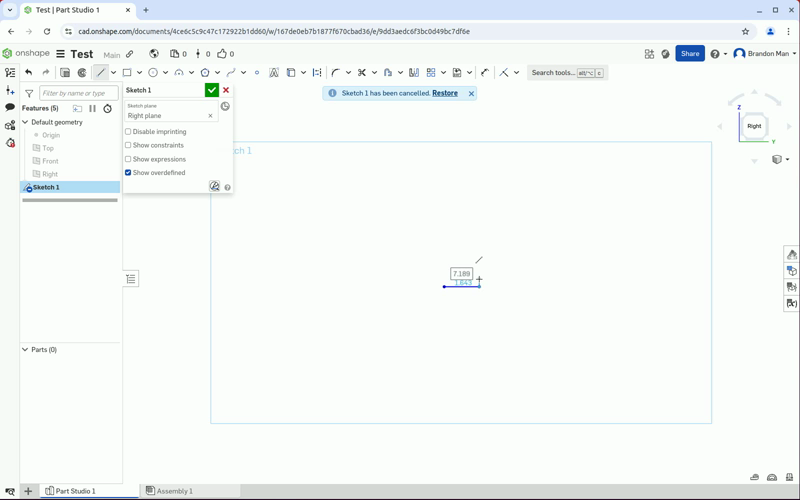
click(479, 278)
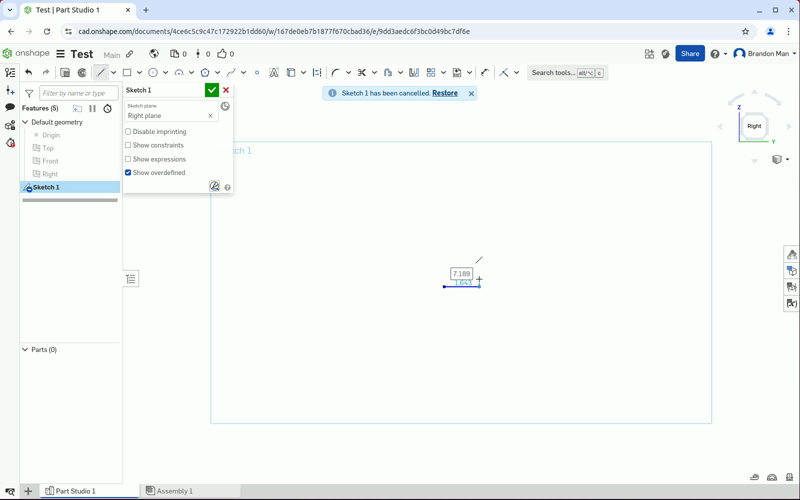
key_up(shift)
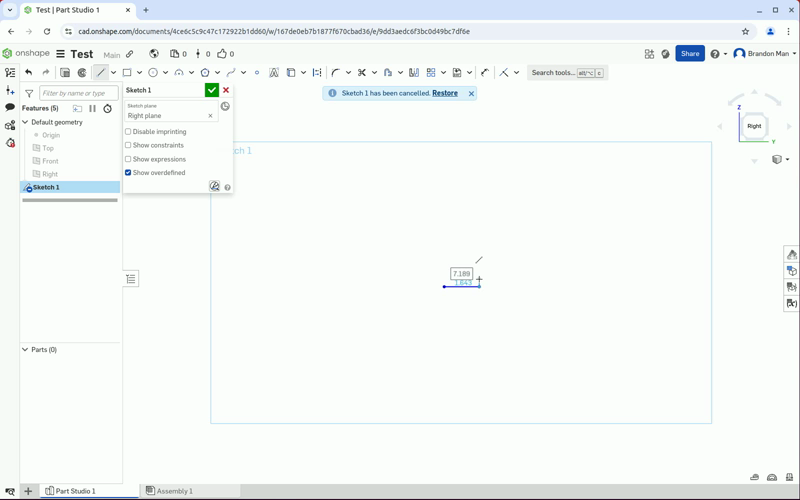
key_down(shift)
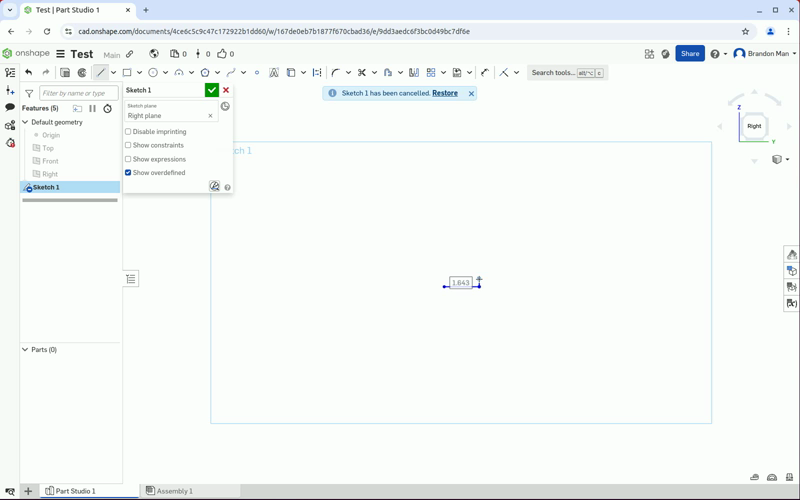
mouse_move(509, 278)
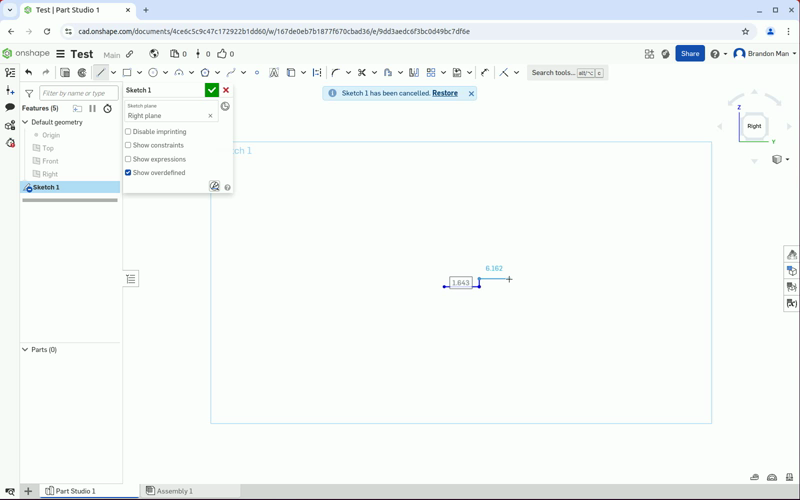
mouse_move(444, 278)
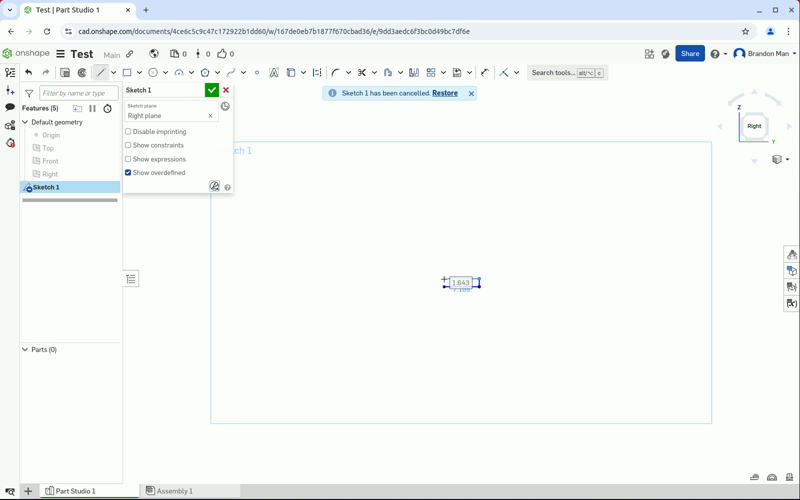
click(444, 278)
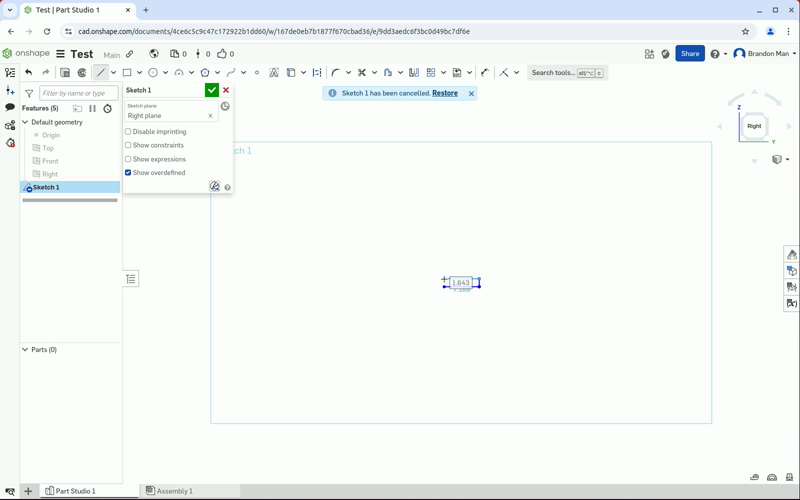
key_up(shift)
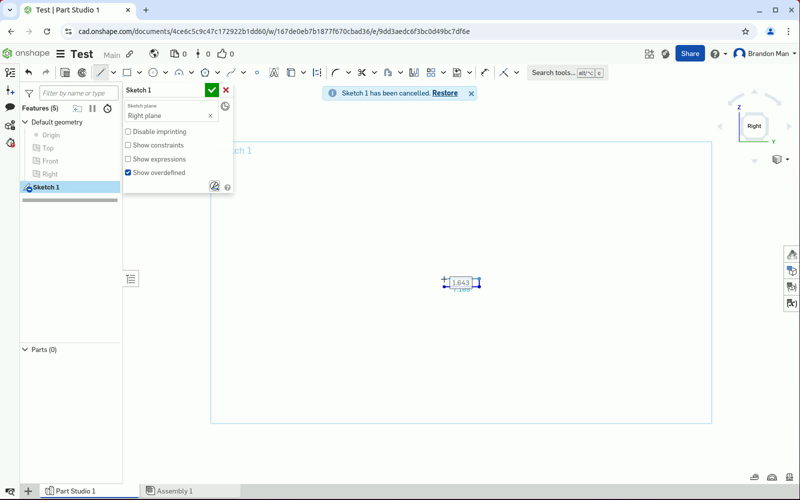
mouse_move(474, 278)
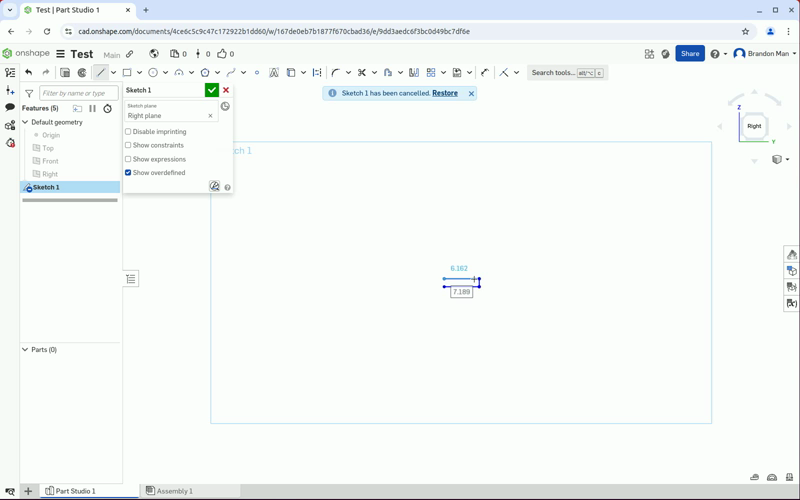
key_down(shift)
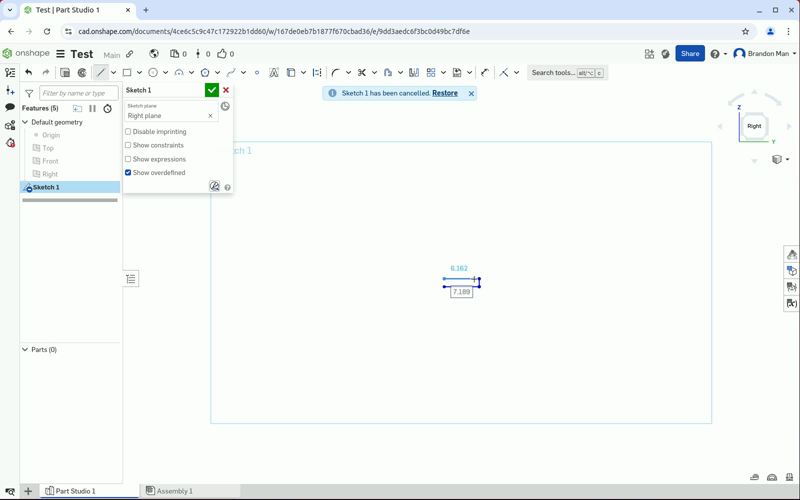
mouse_move(444, 286)
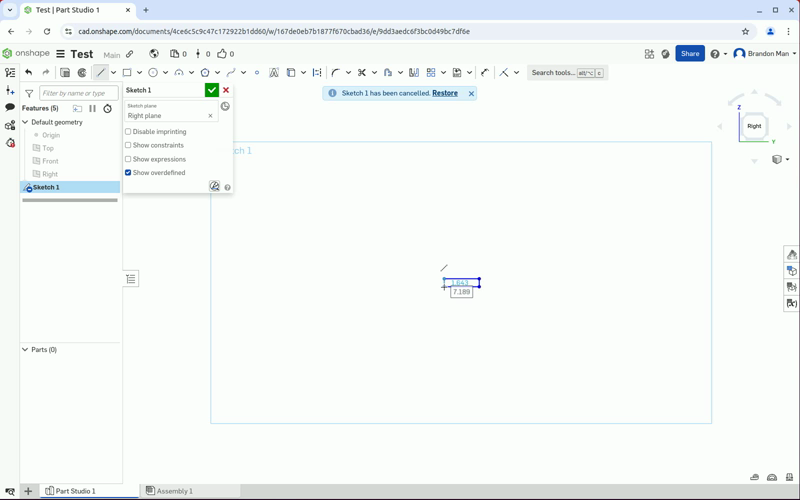
key_up(shift)
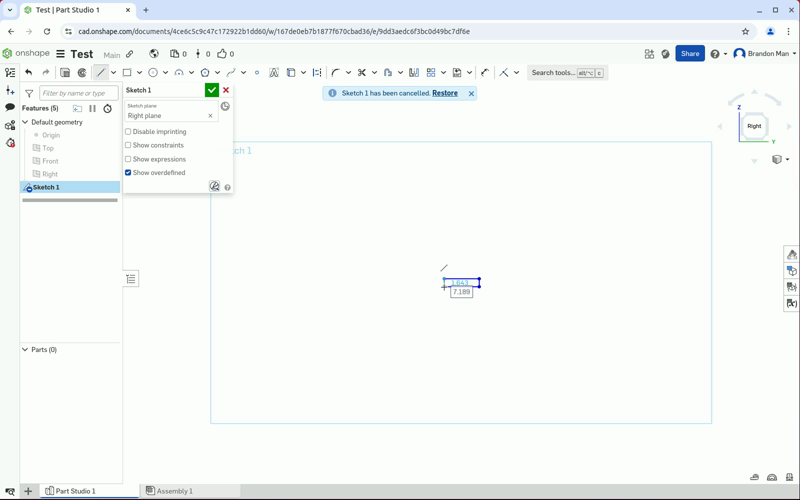
click(444, 286)
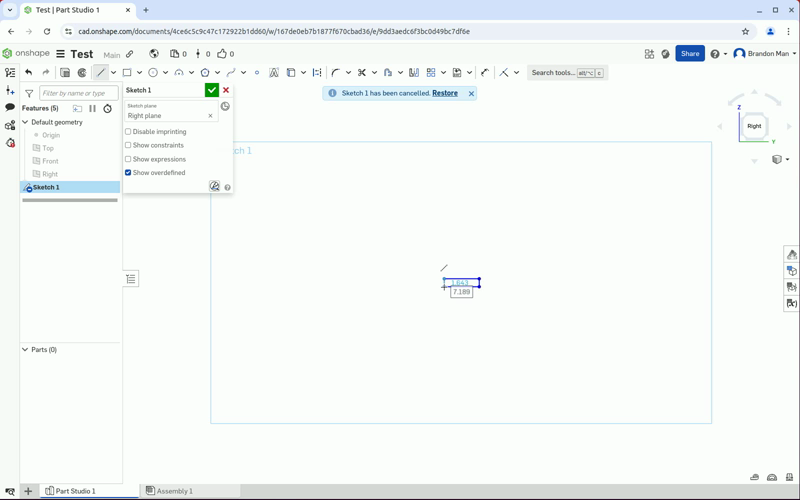
key(esc)
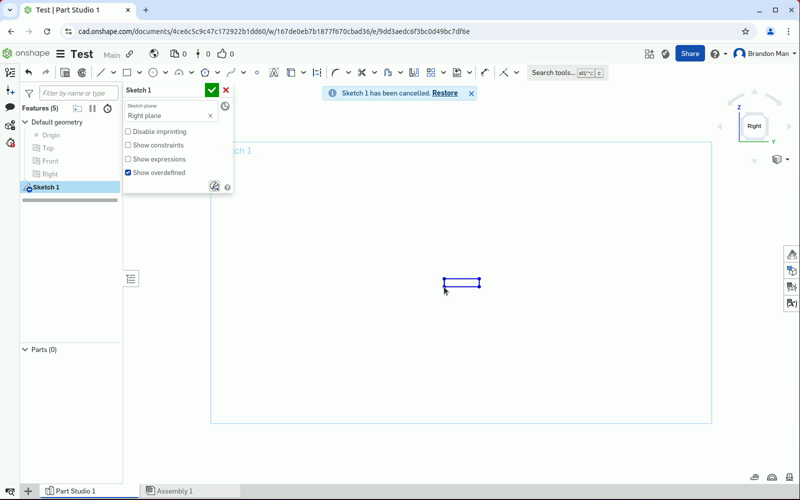
mouse_move(448, 283)
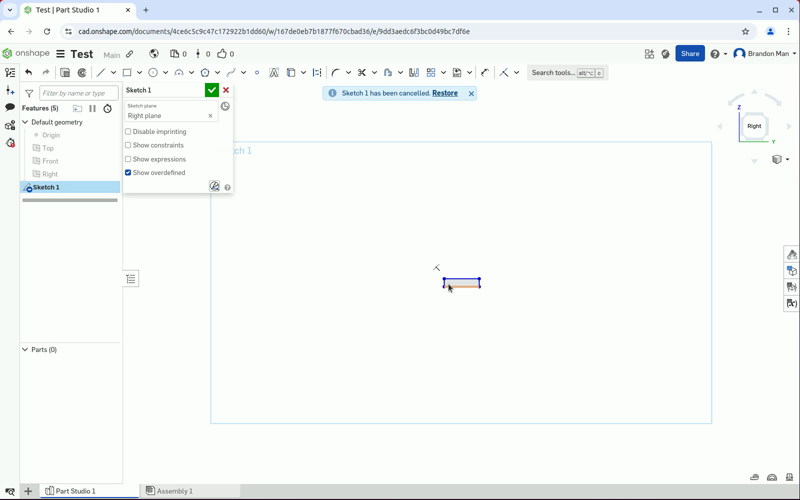
scroll(6)
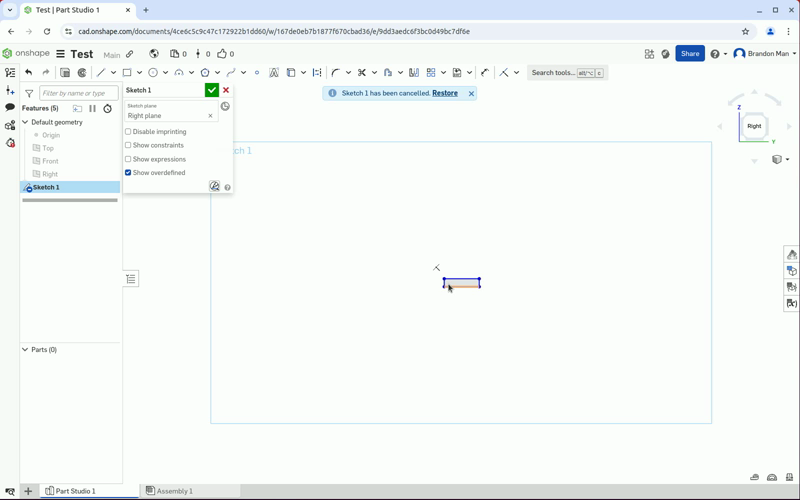
scroll(6)
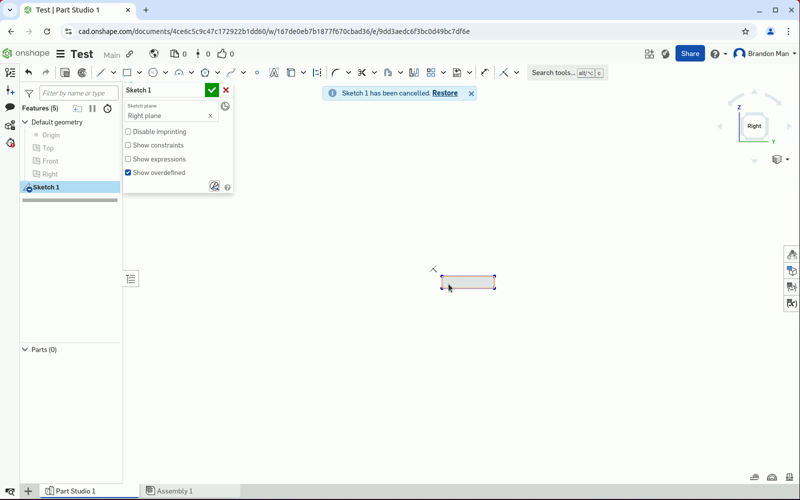
scroll(6)
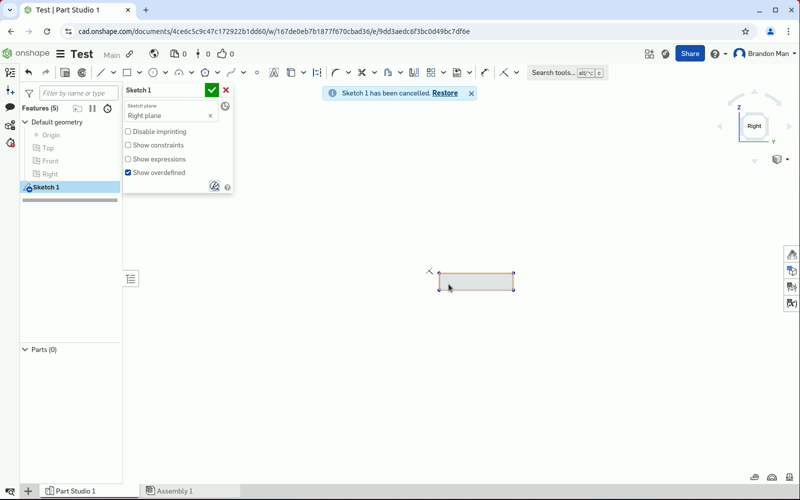
scroll(6)
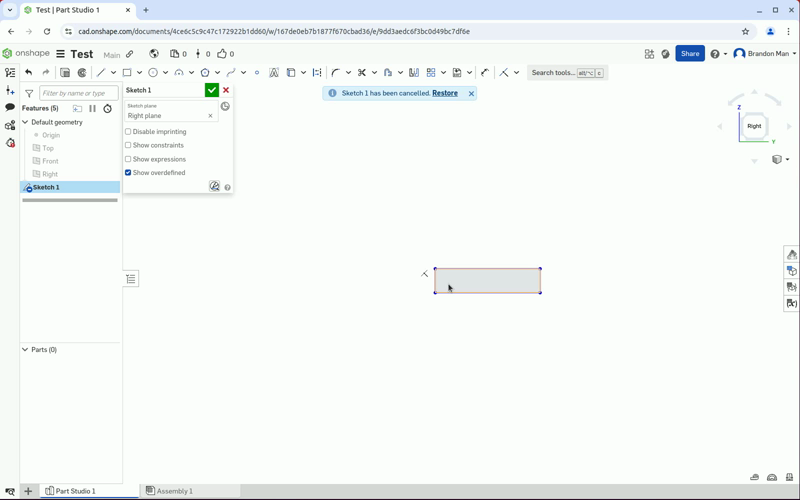
scroll(6)
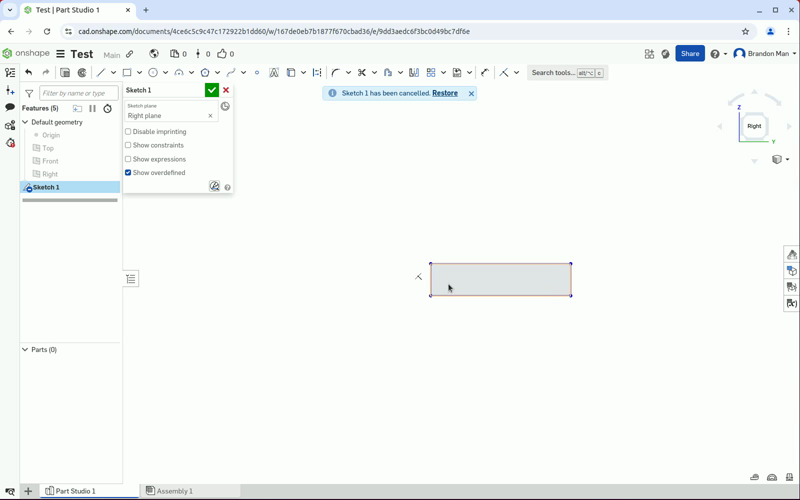
scroll(6)
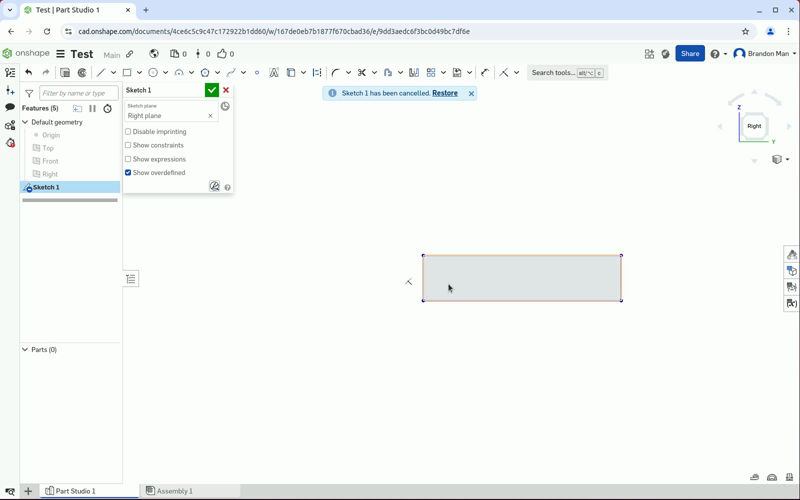
scroll(6)
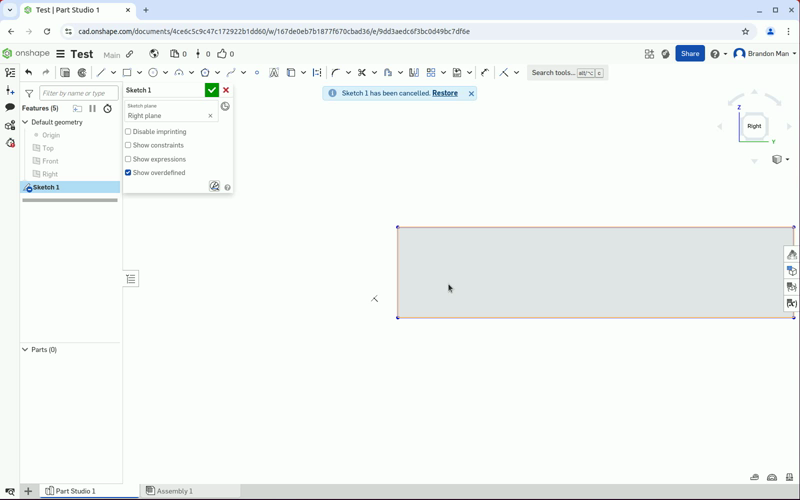
click(448, 283)
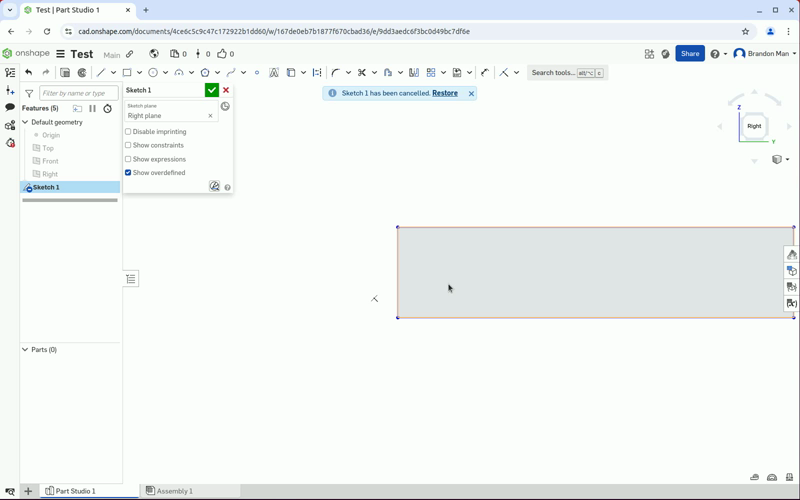
scroll(-6)
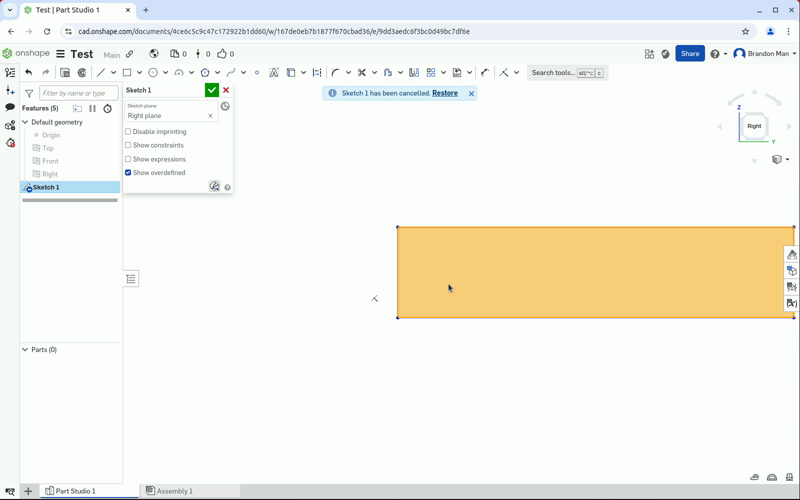
scroll(-6)
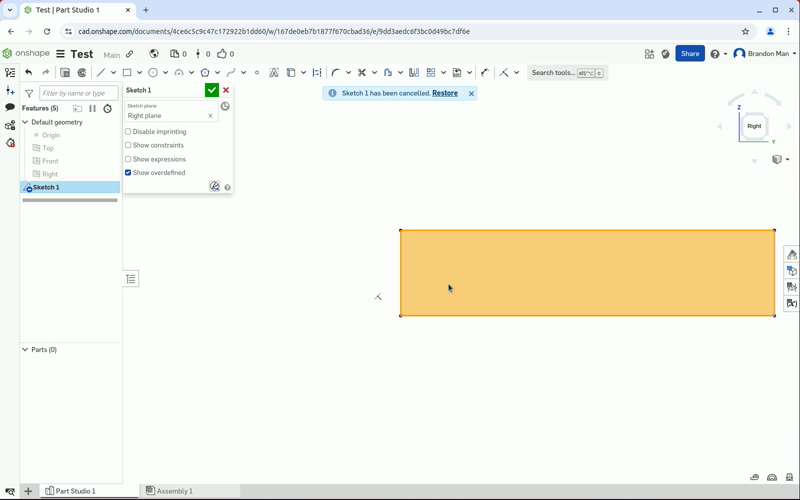
scroll(-6)
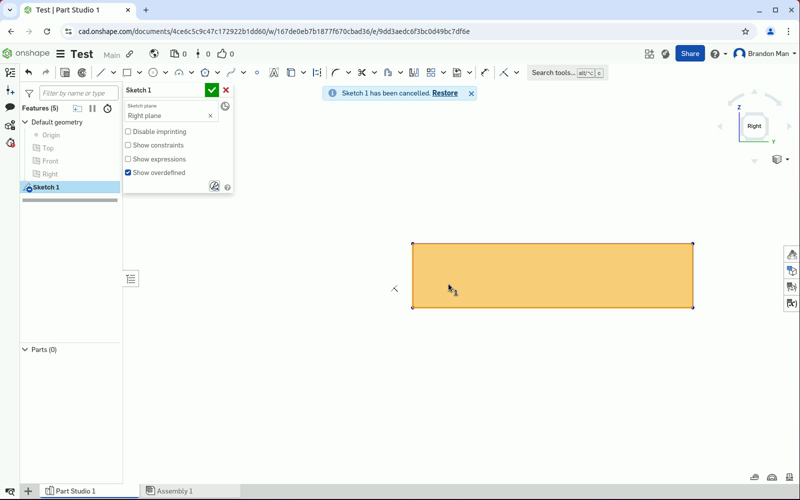
scroll(-6)
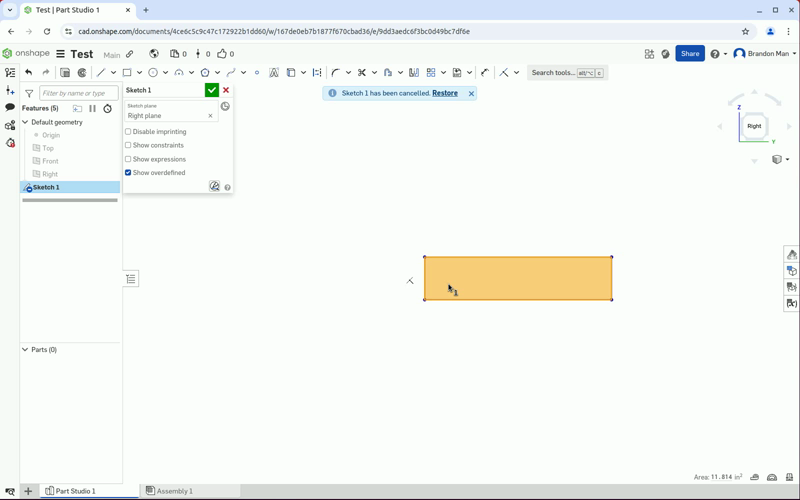
scroll(-6)
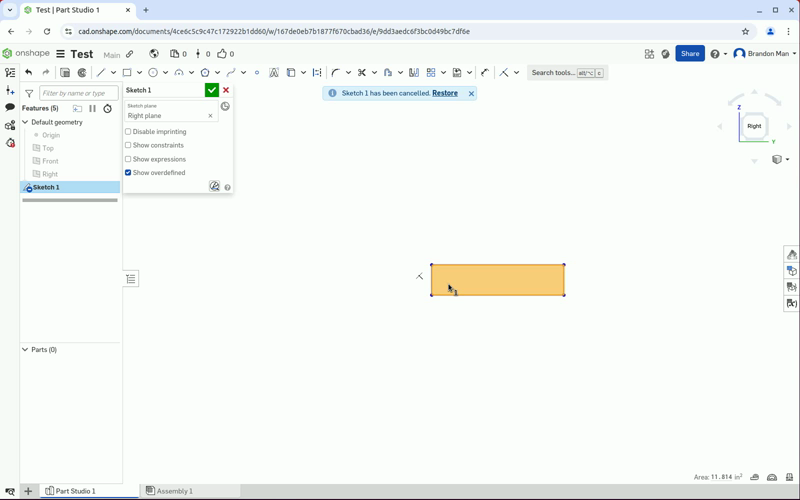
scroll(-6)
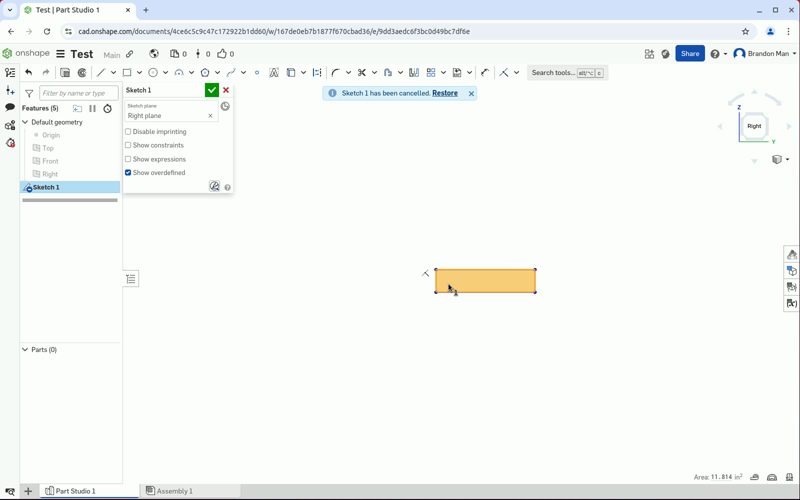
scroll(-6)
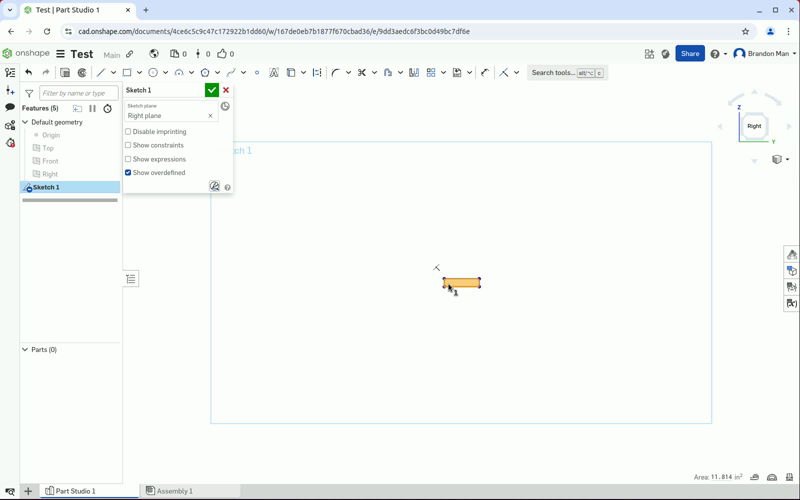
mouse_move(73, 352)
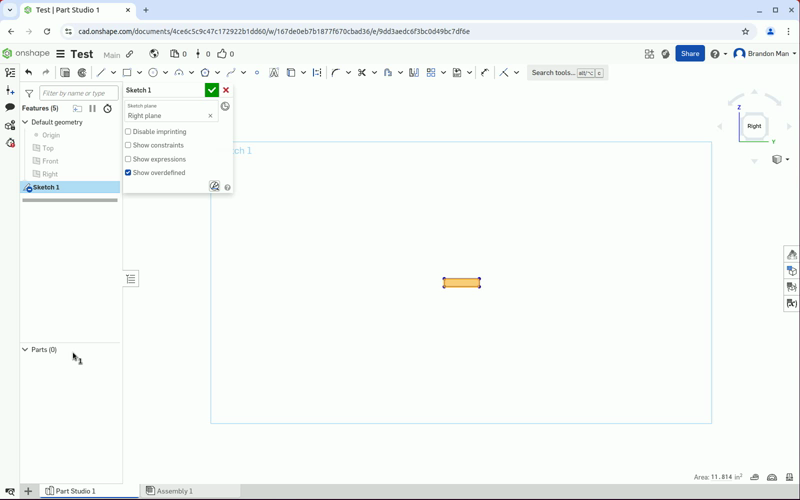
key(shift+y)
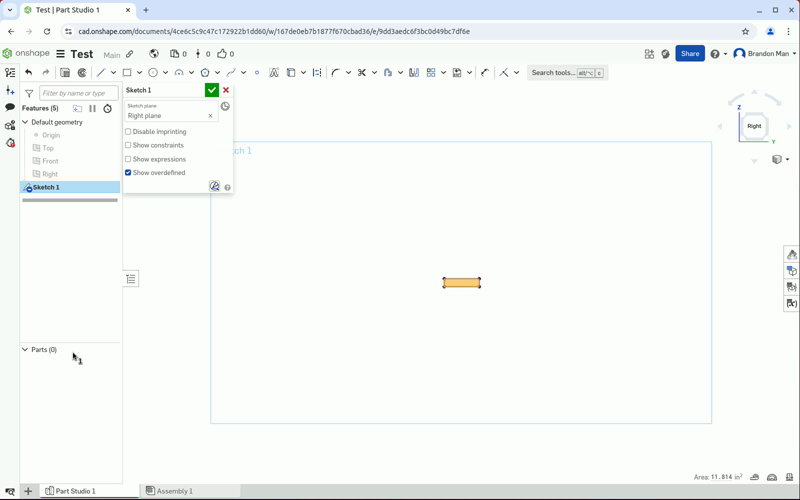
key(shift+e)
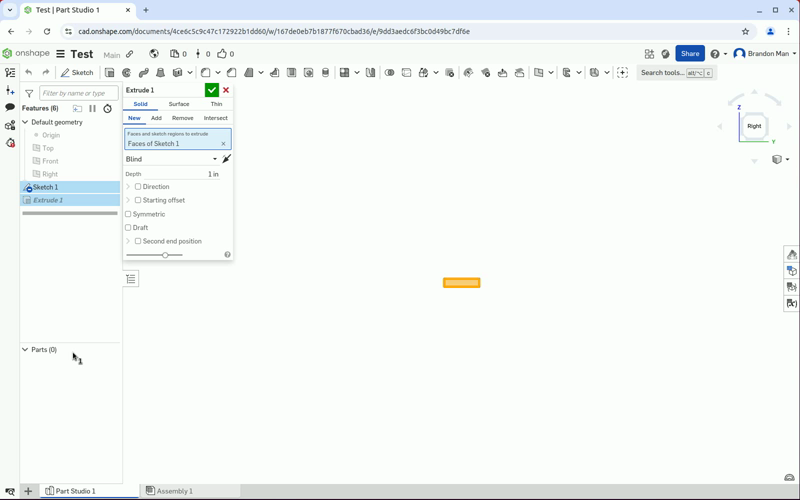
mouse_move(143, 106)
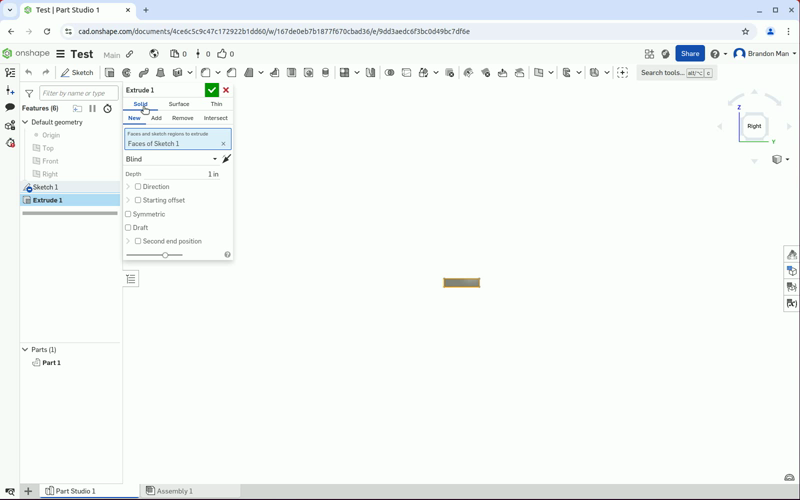
click(143, 106)
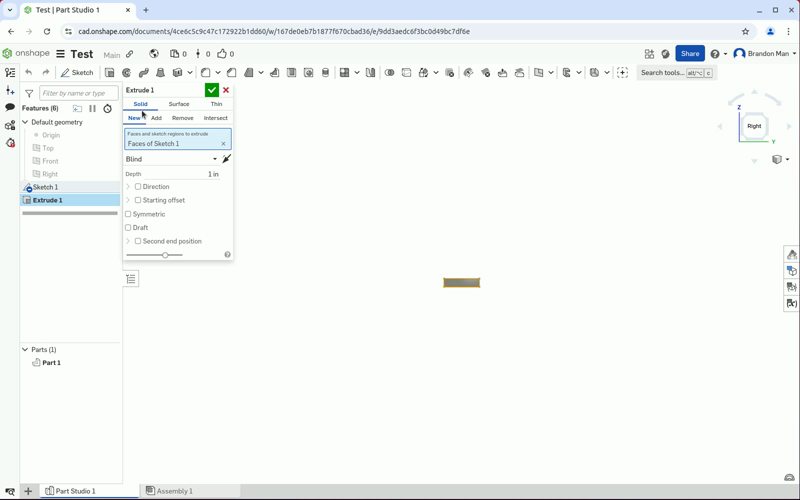
mouse_move(137, 120)
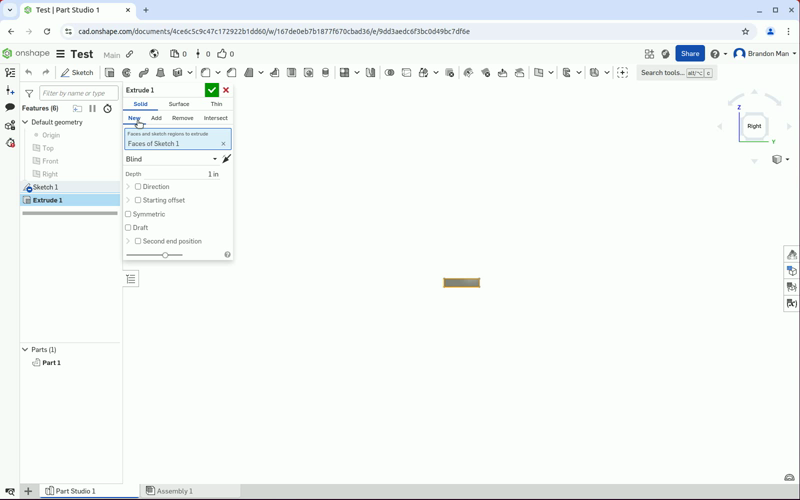
click(137, 120)
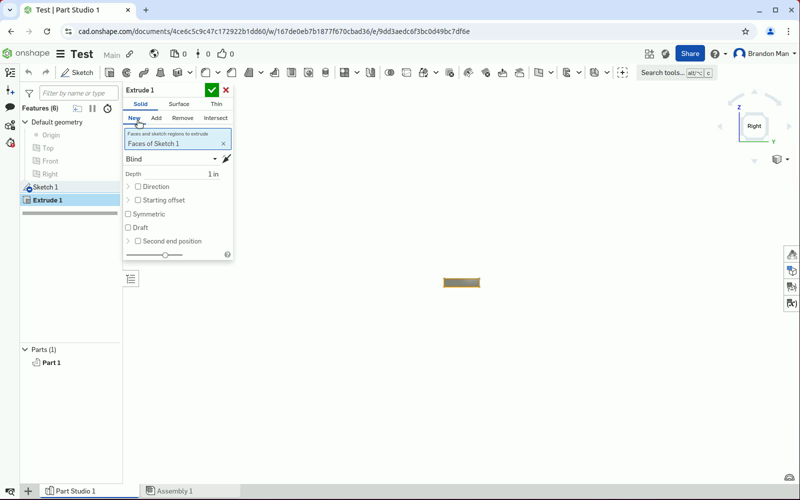
key(tab, 4)
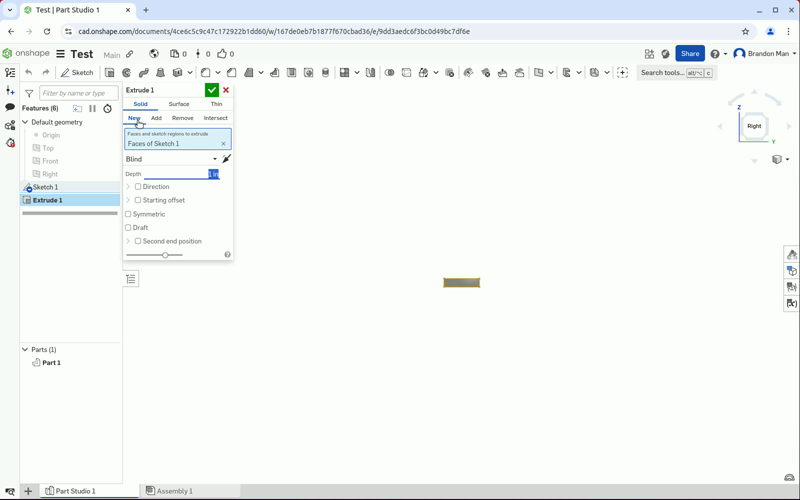
text(23.108)
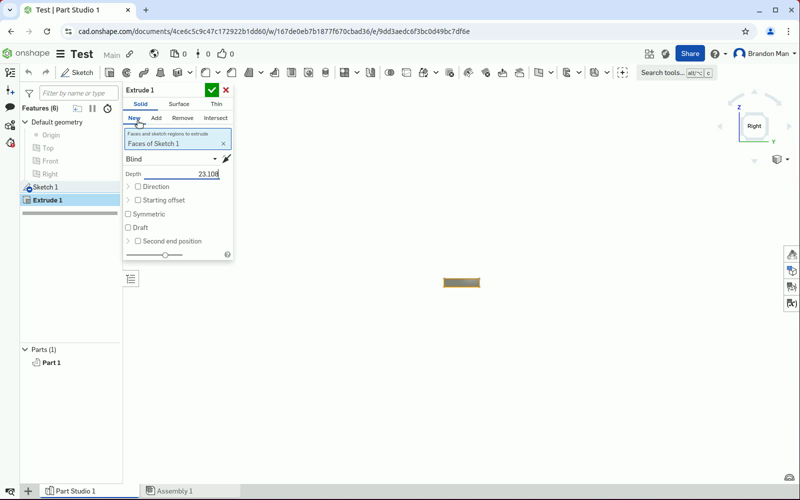
key(enter)
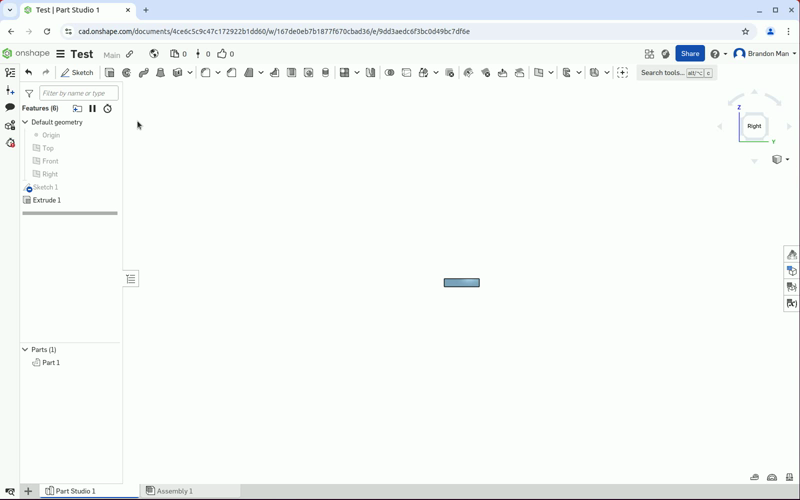
key(shift+h)
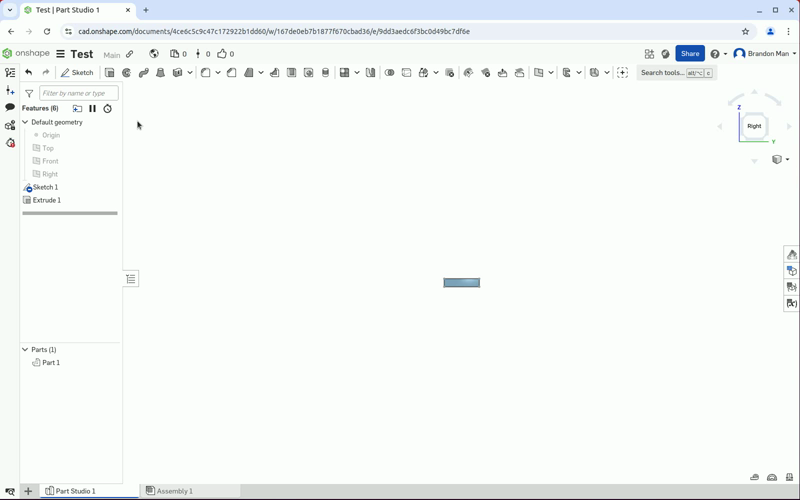
key(shift+h)
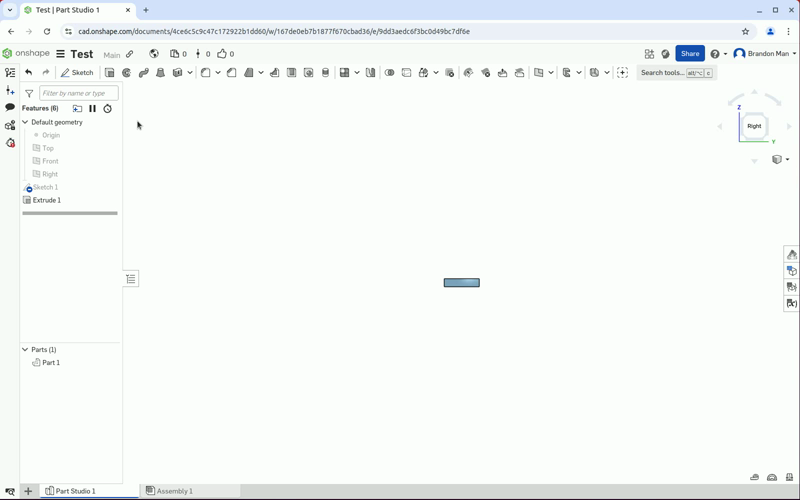
mouse_move(73, 189)
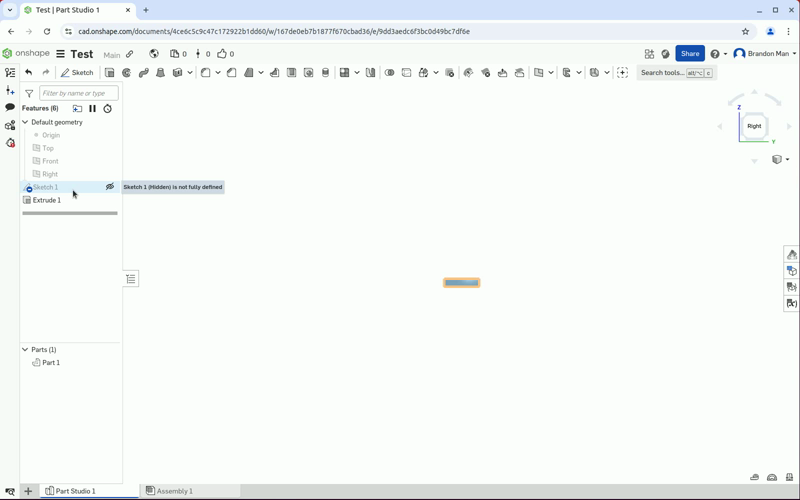
click(73, 189)
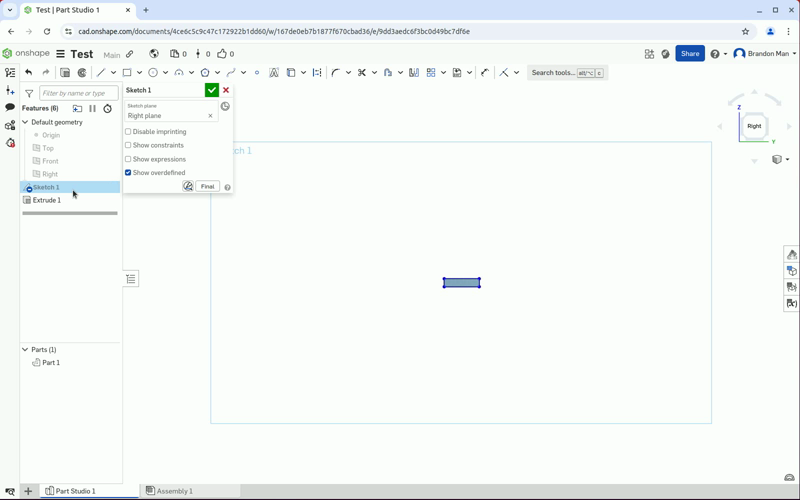
mouse_move(229, 92)
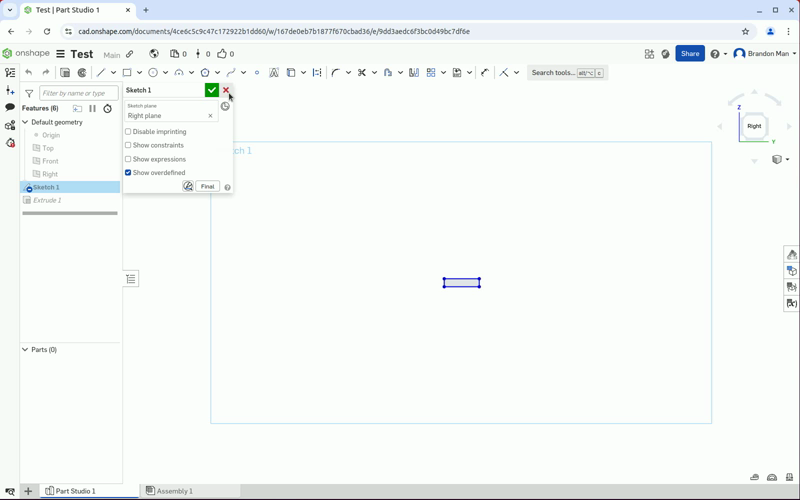
click(229, 92)
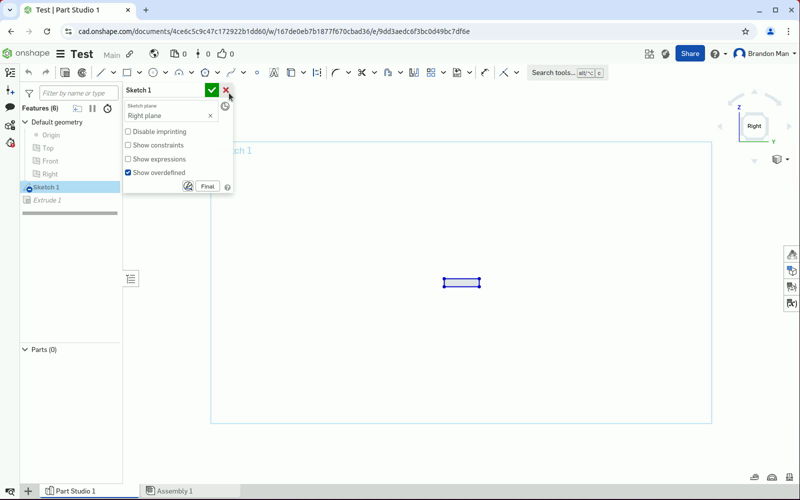
key(shift+s)
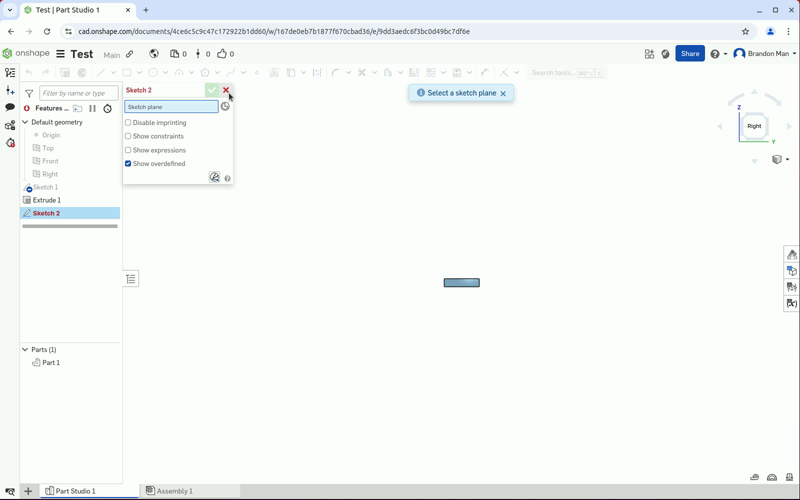
mouse_move(73, 176)
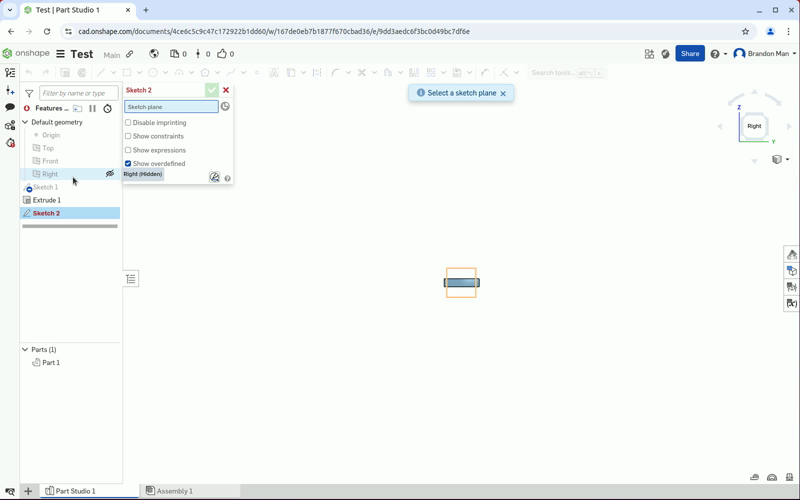
click(73, 176)
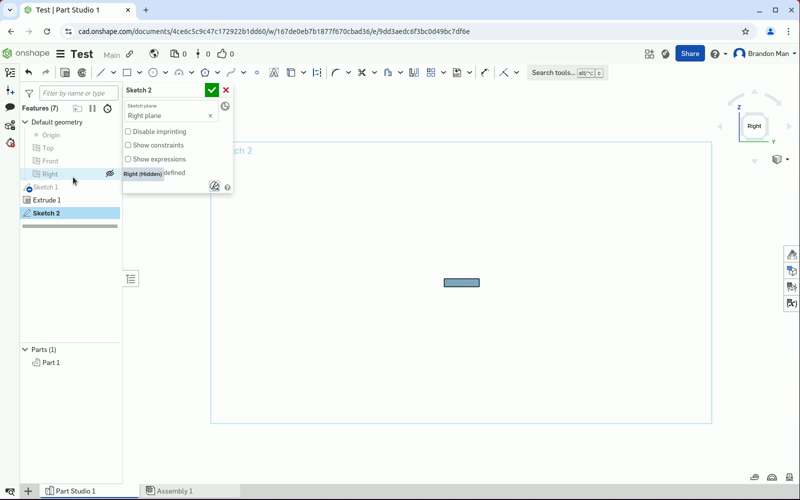
mouse_move(73, 352)
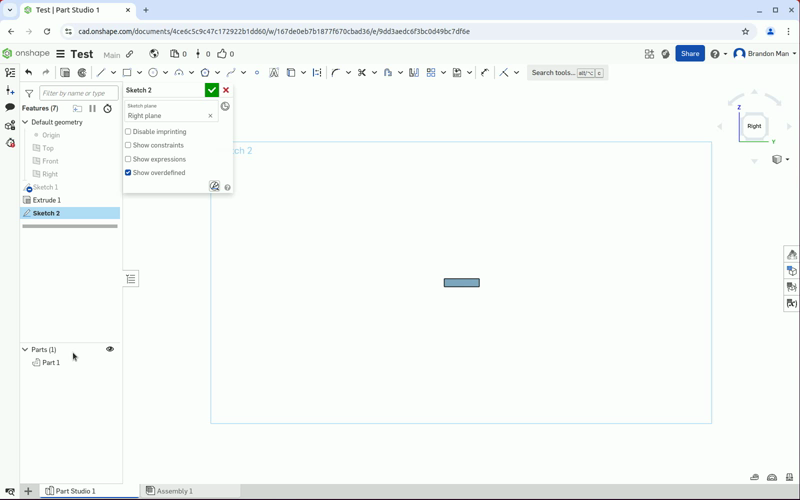
key(y)
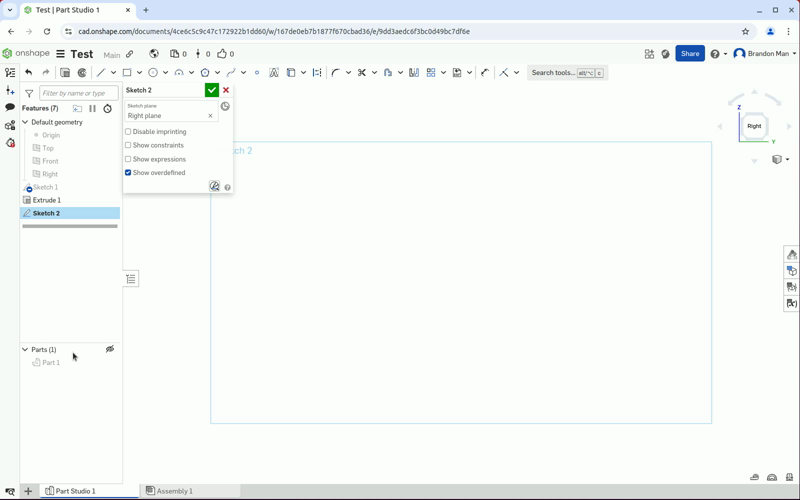
key(l)
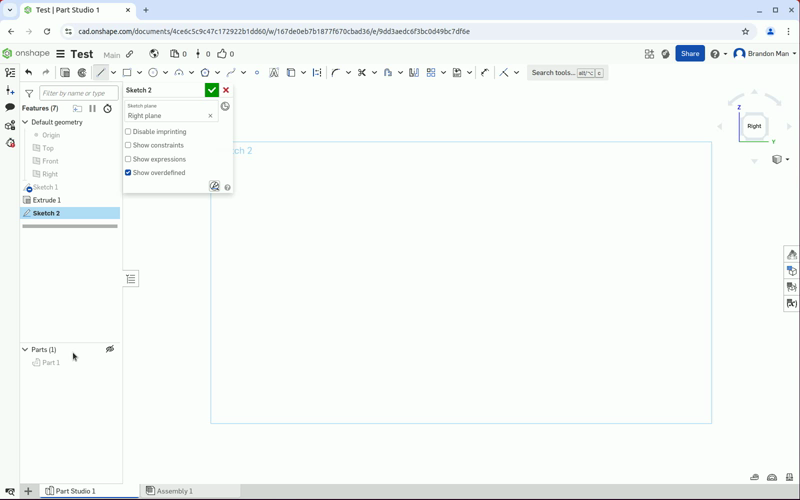
key_down(shift)
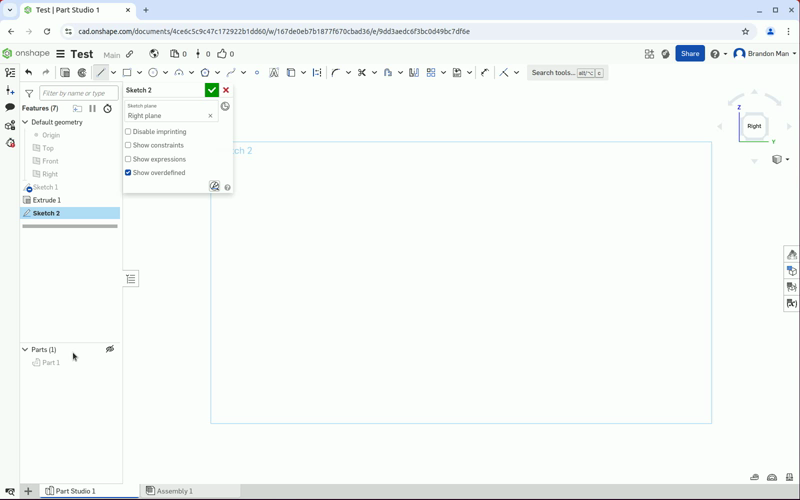
mouse_move(444, 279)
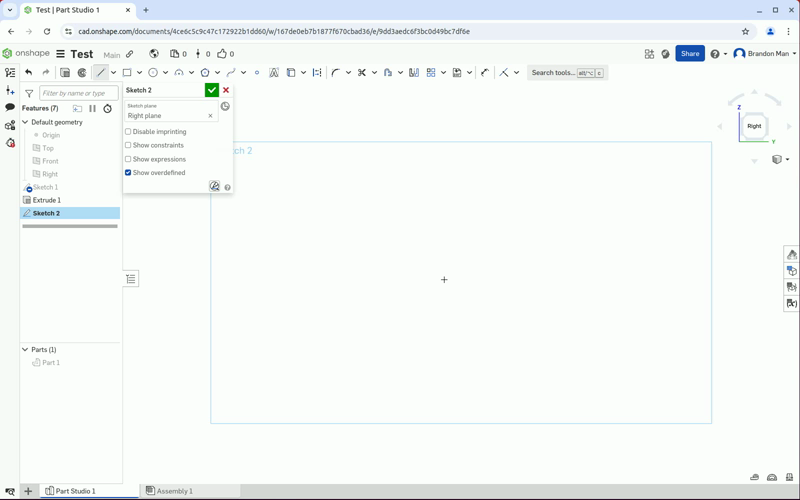
click(444, 279)
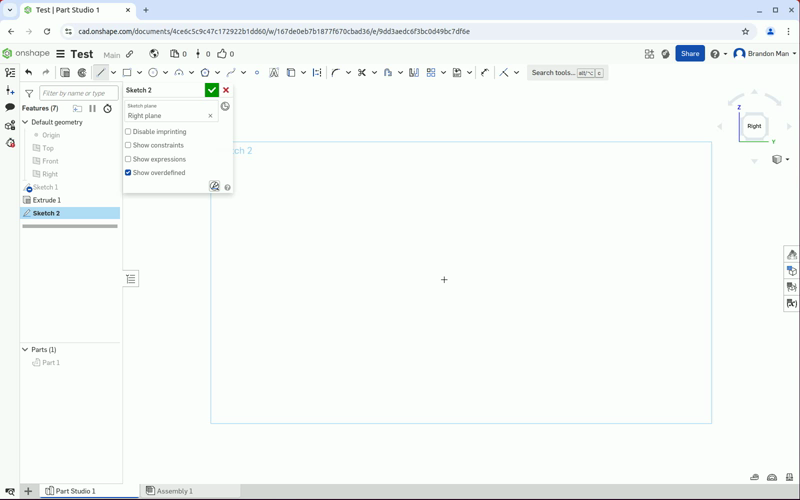
key_up(shift)
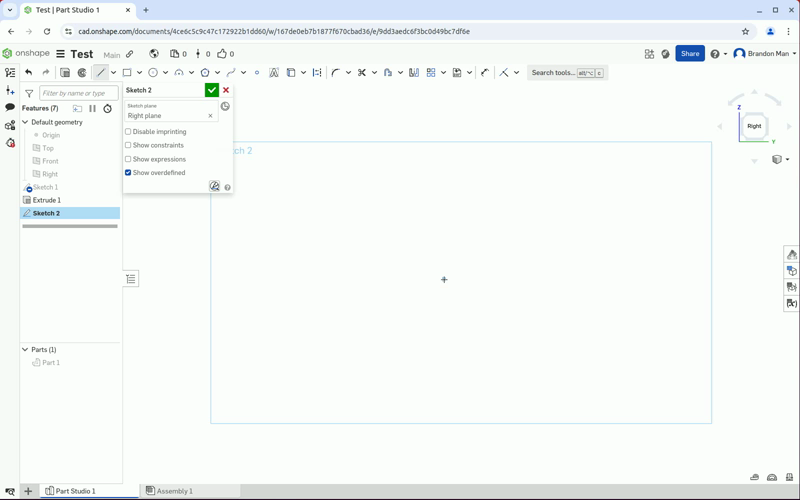
key_down(shift)
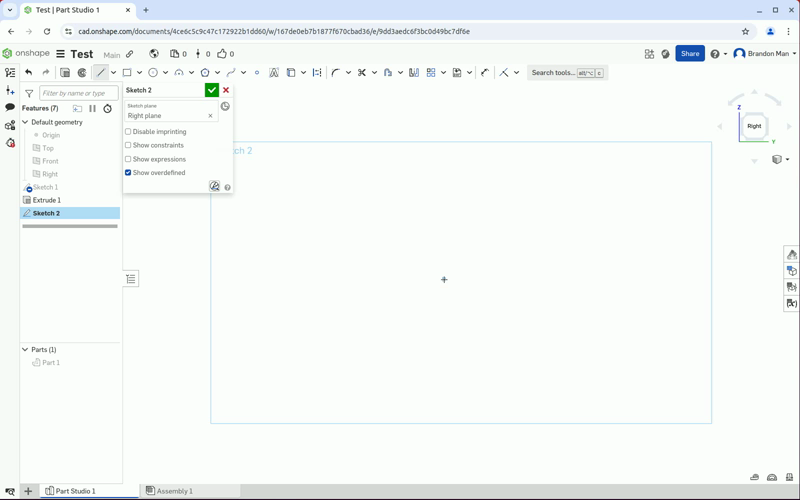
mouse_move(474, 279)
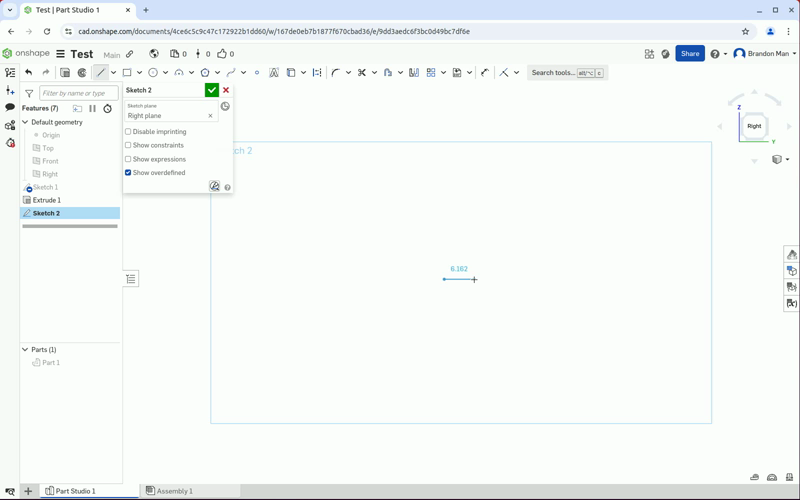
mouse_move(479, 279)
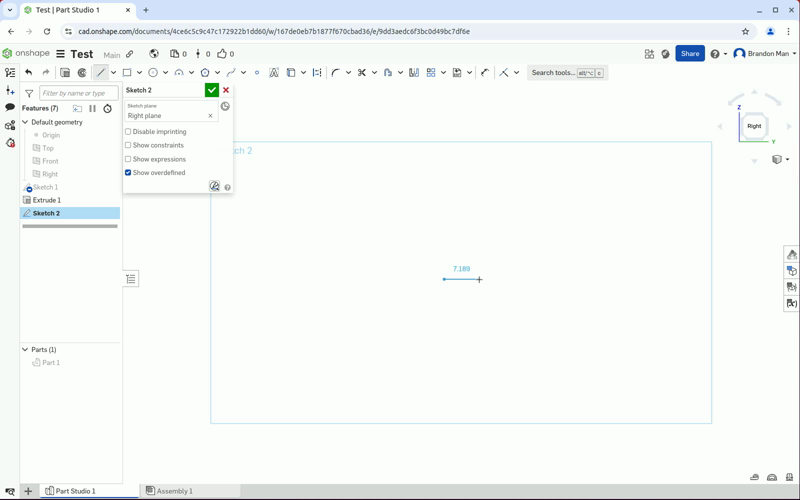
click(479, 279)
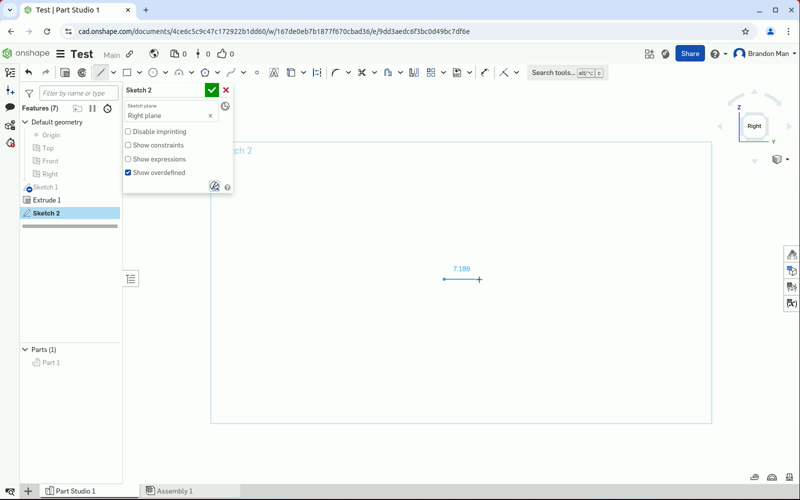
key_up(shift)
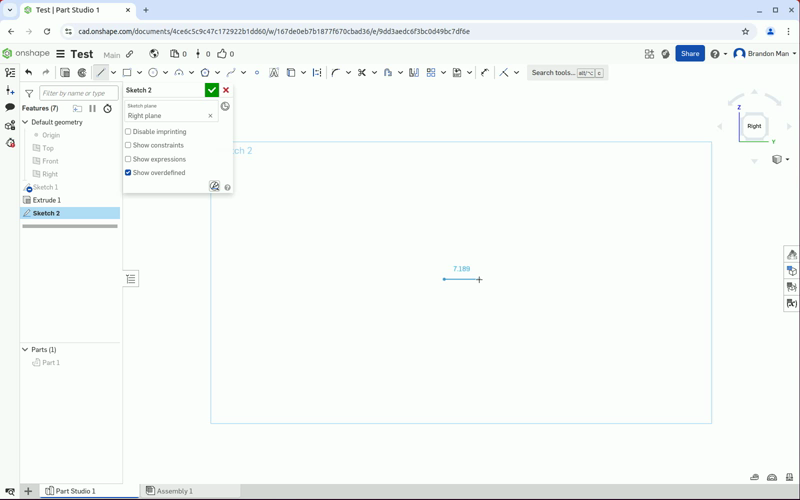
key_down(shift)
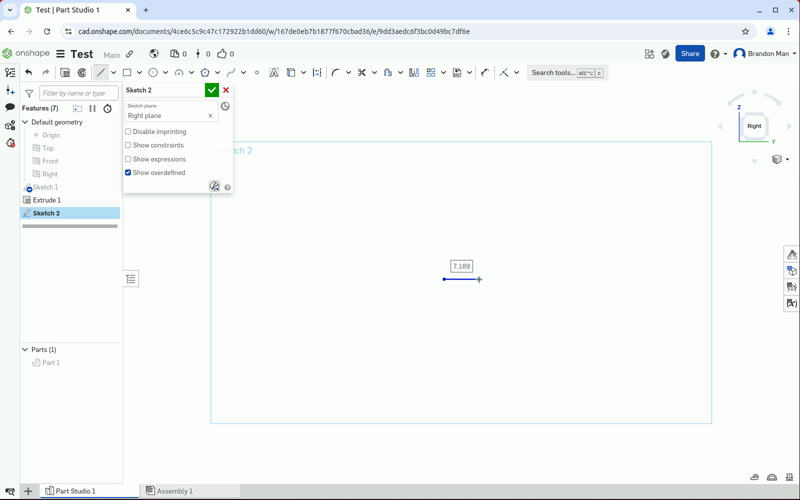
mouse_move(509, 279)
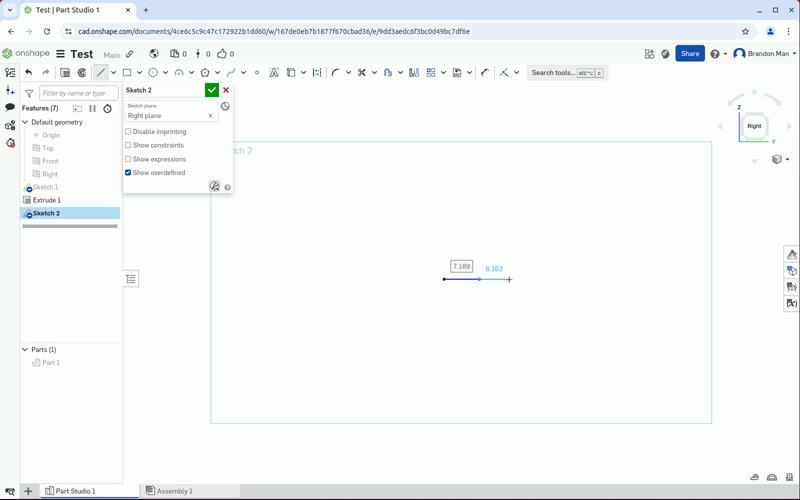
mouse_move(479, 277)
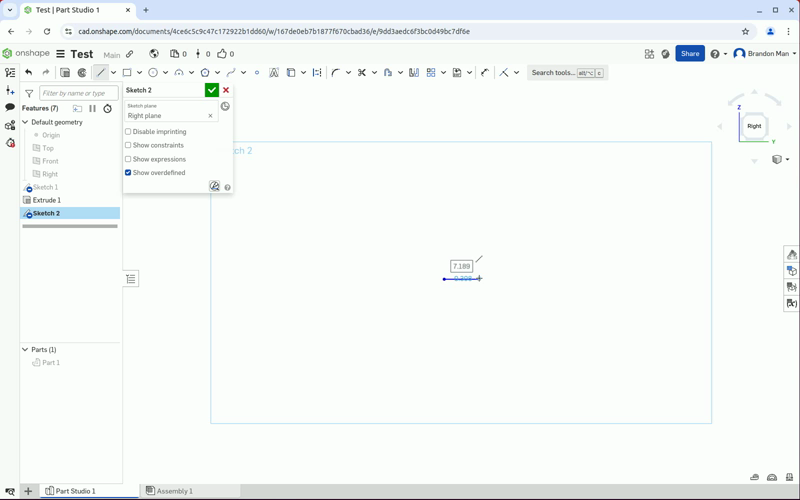
scroll(6)
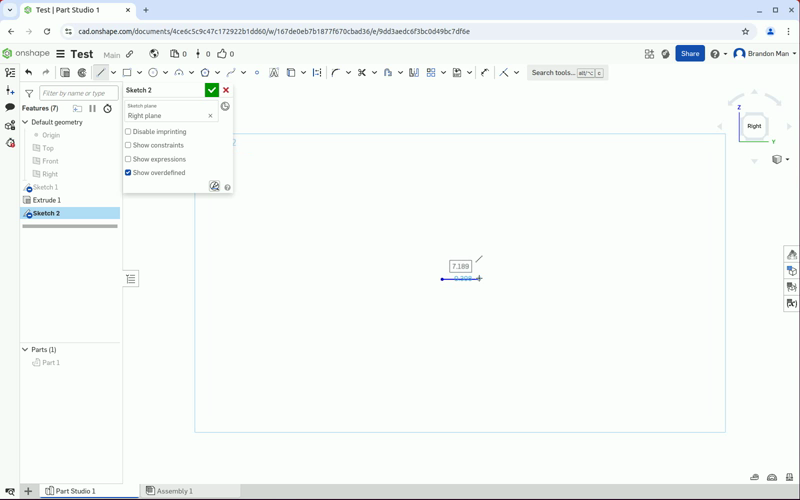
scroll(6)
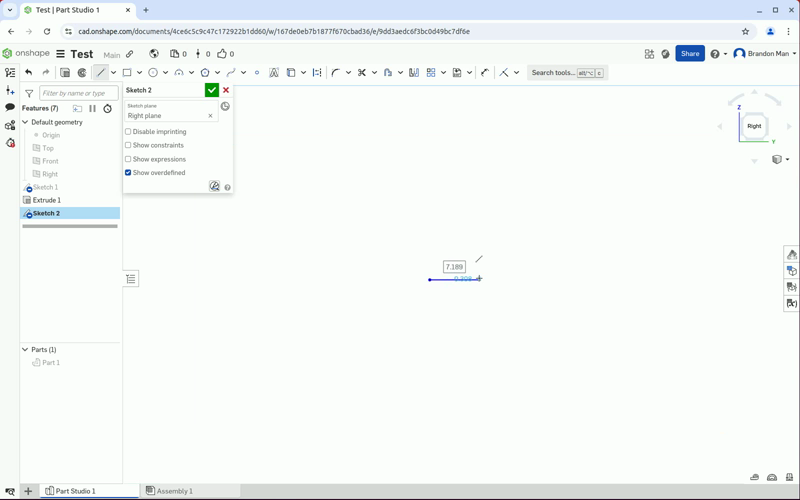
scroll(6)
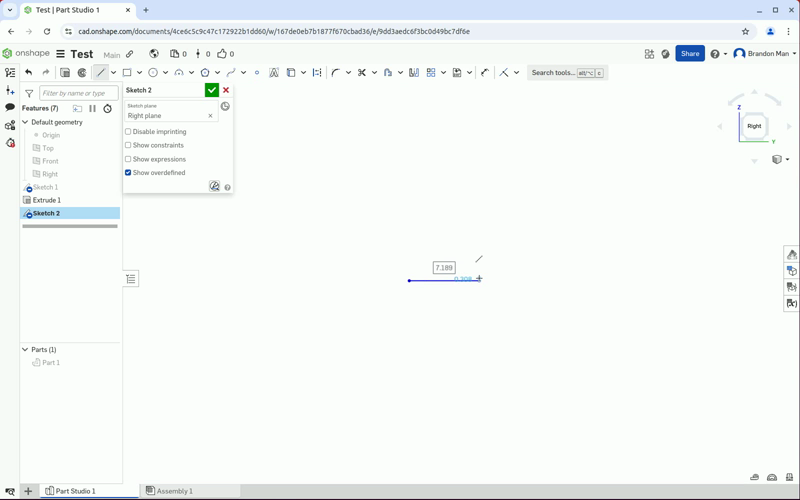
scroll(6)
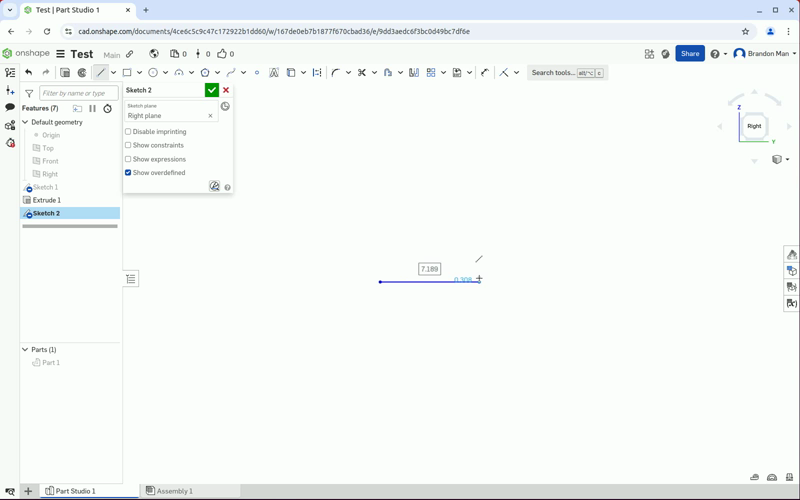
scroll(6)
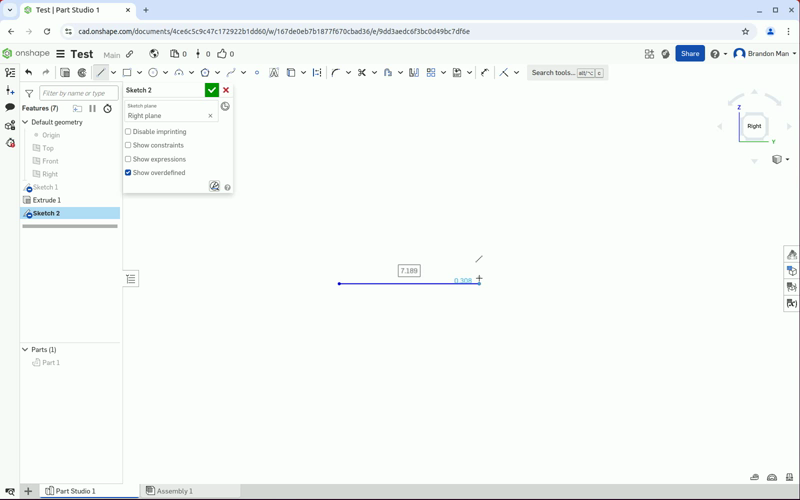
scroll(6)
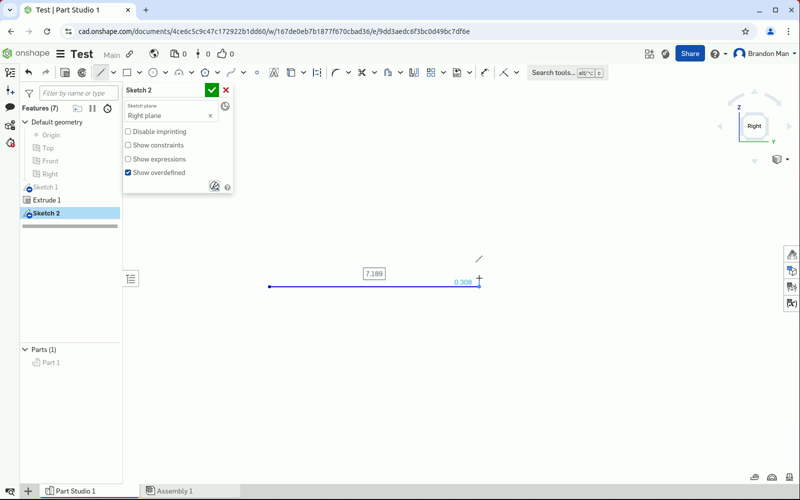
scroll(6)
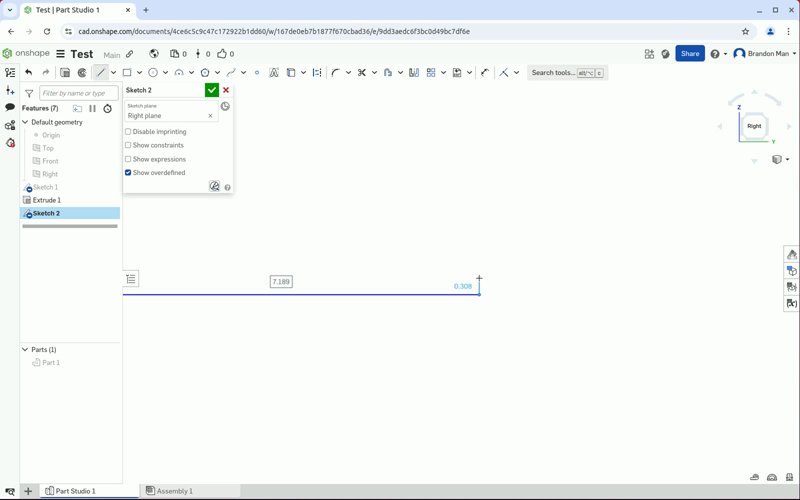
click(479, 277)
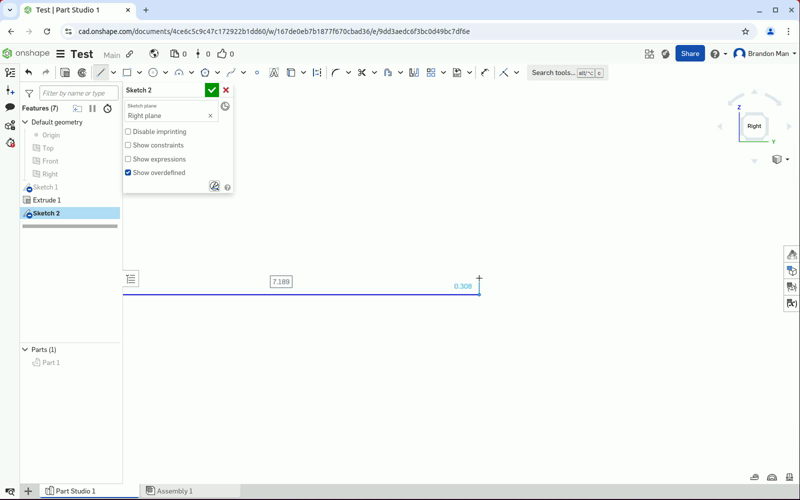
scroll(-6)
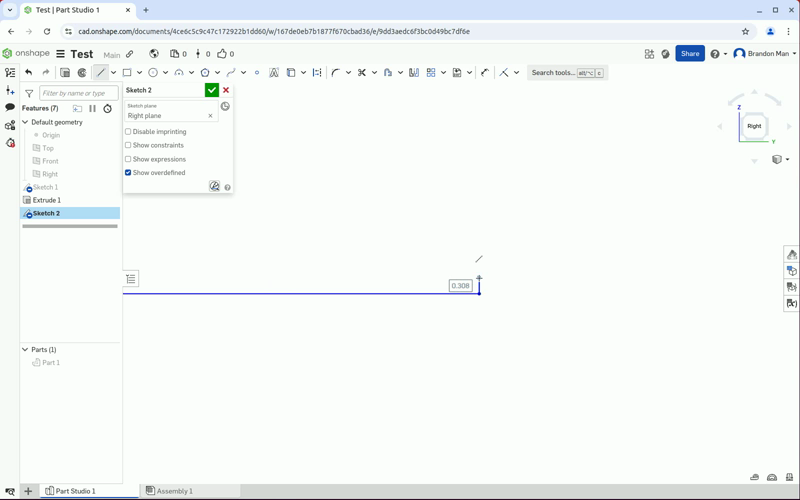
scroll(-6)
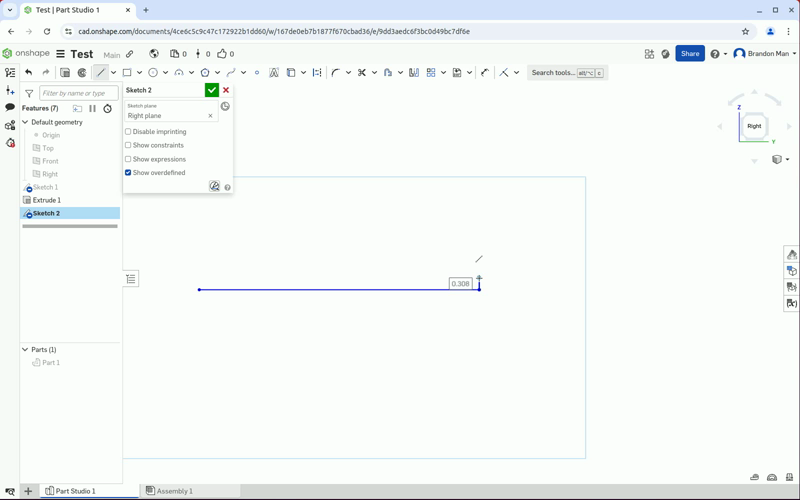
scroll(-6)
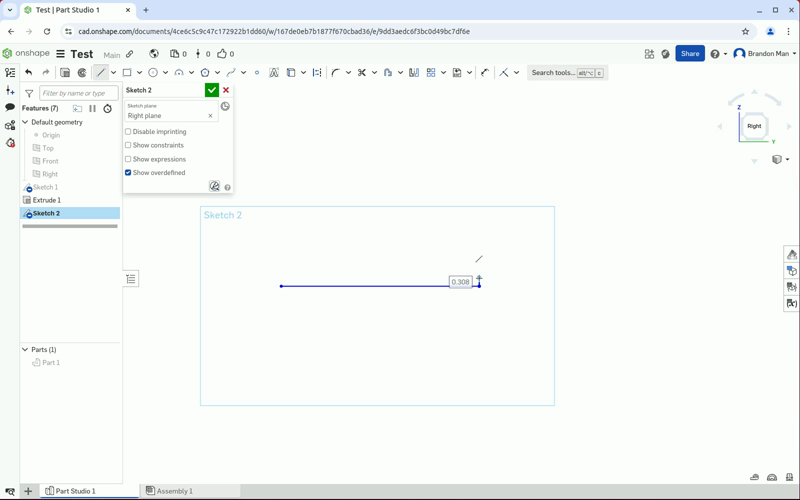
scroll(-6)
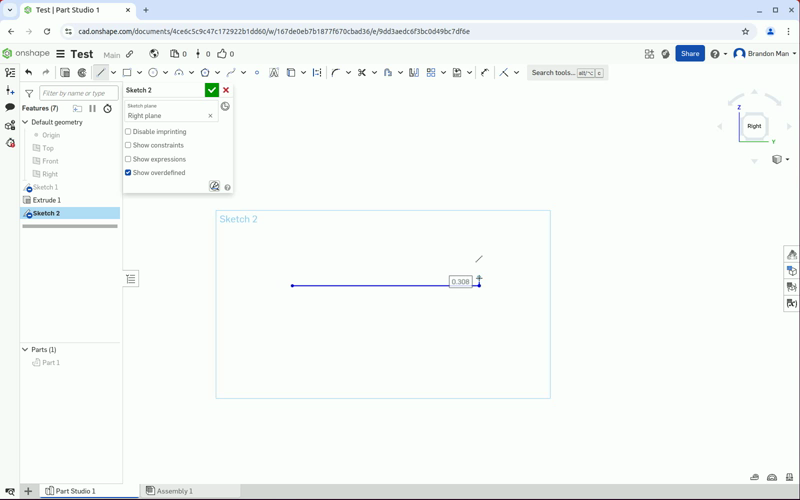
scroll(-6)
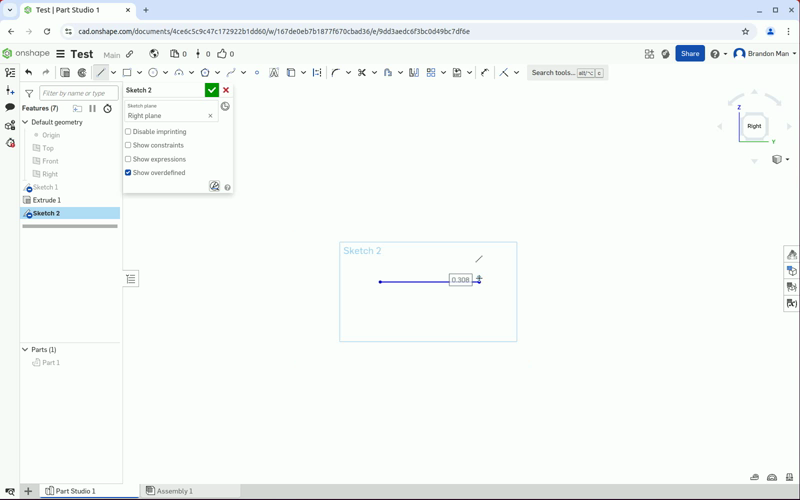
scroll(-6)
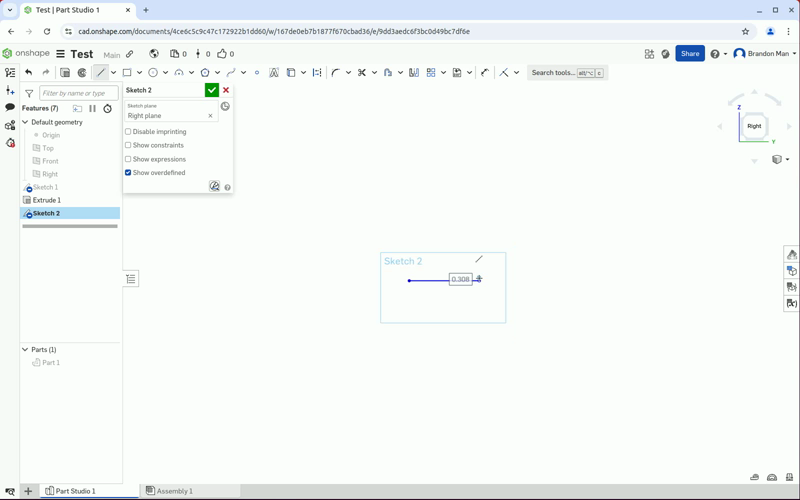
scroll(-6)
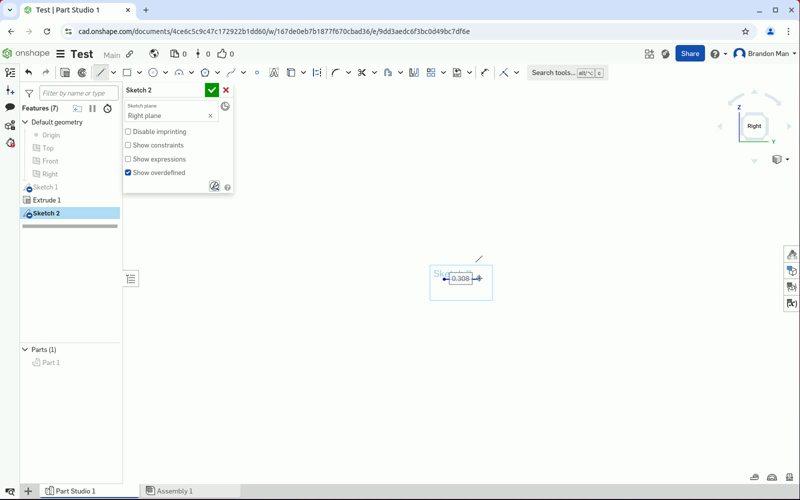
key_up(shift)
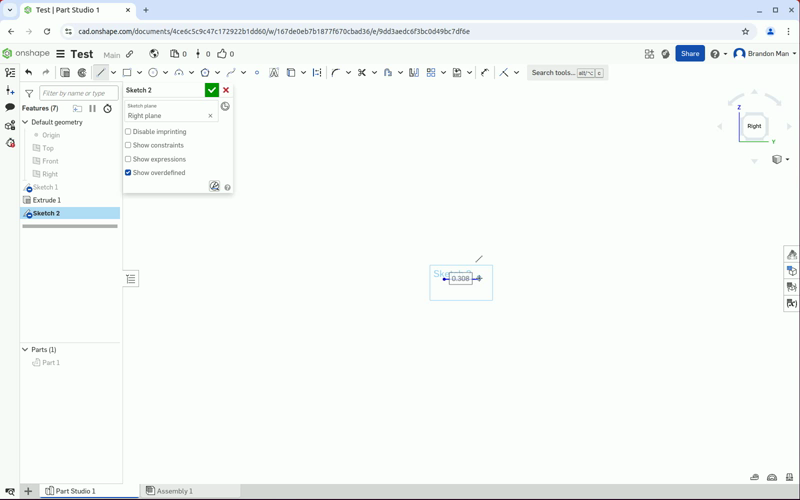
mouse_move(509, 277)
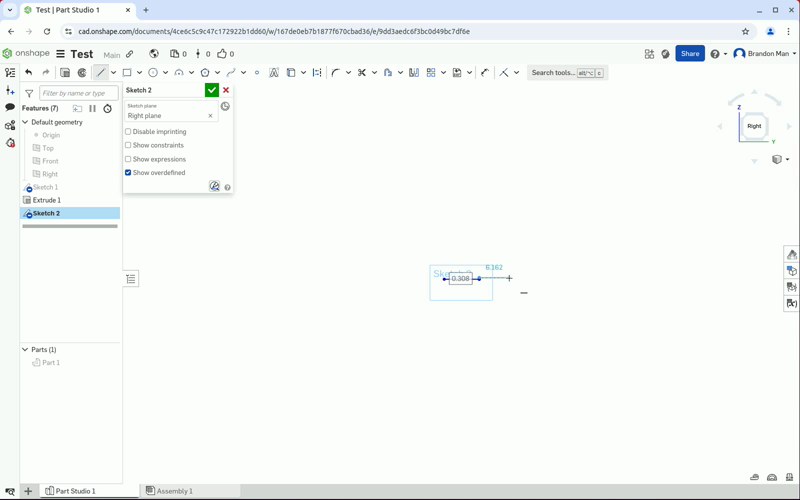
key_down(shift)
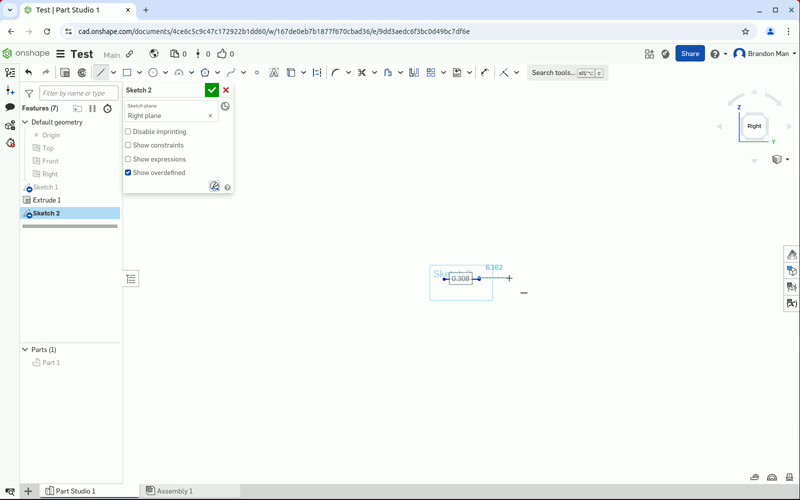
mouse_move(444, 279)
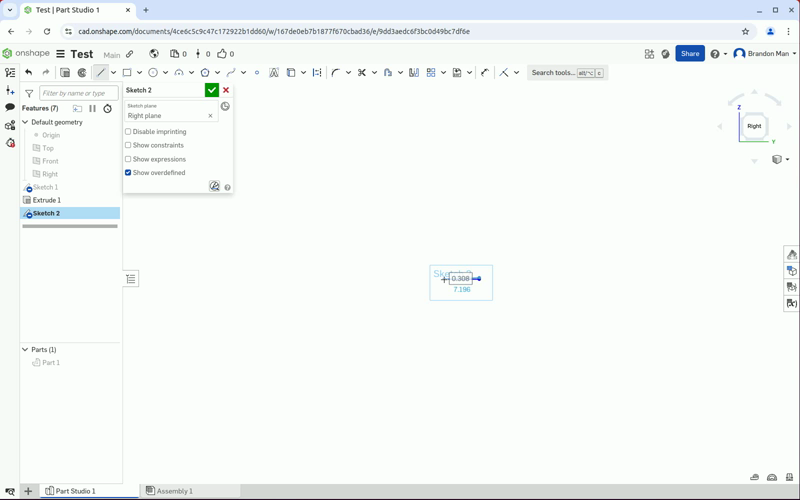
key_up(shift)
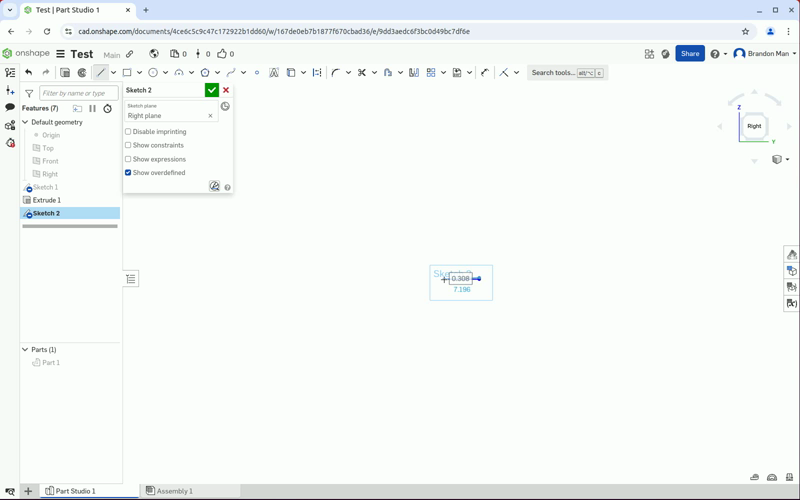
click(444, 279)
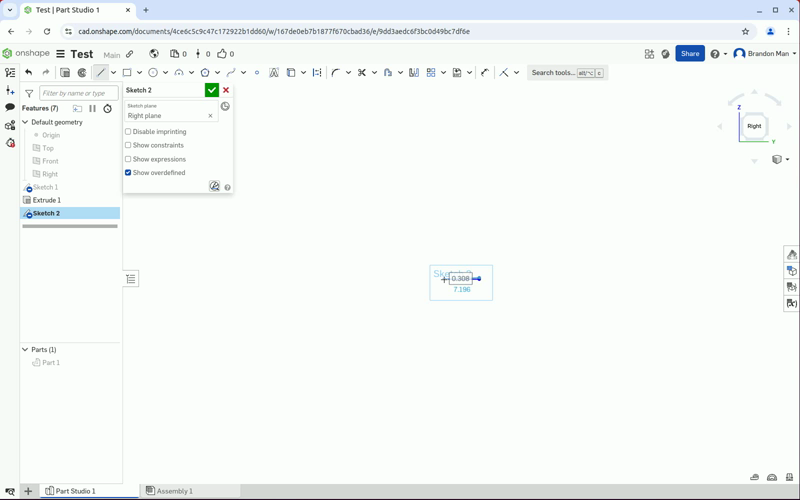
key(esc)
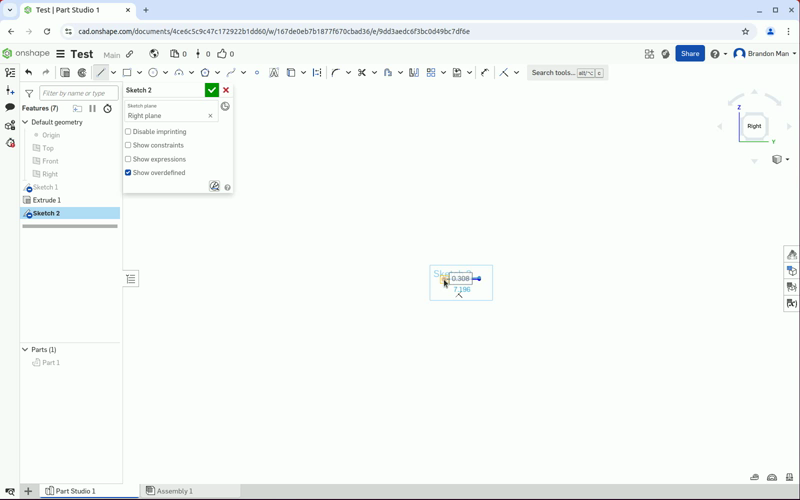
mouse_move(461, 278)
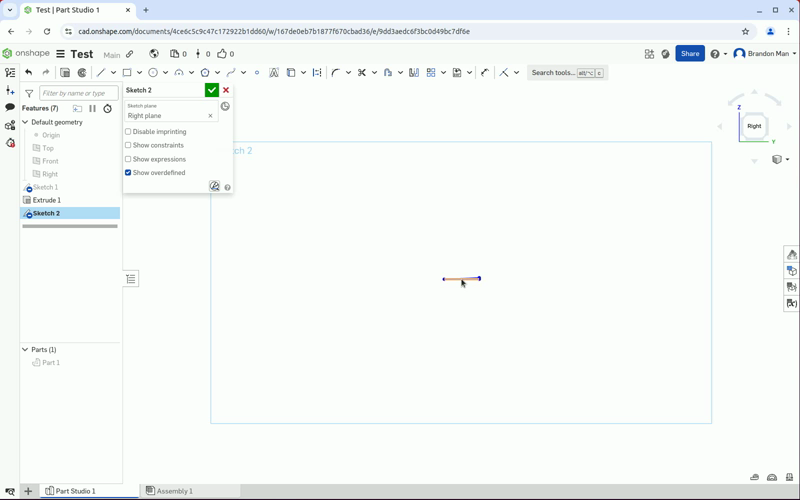
scroll(6)
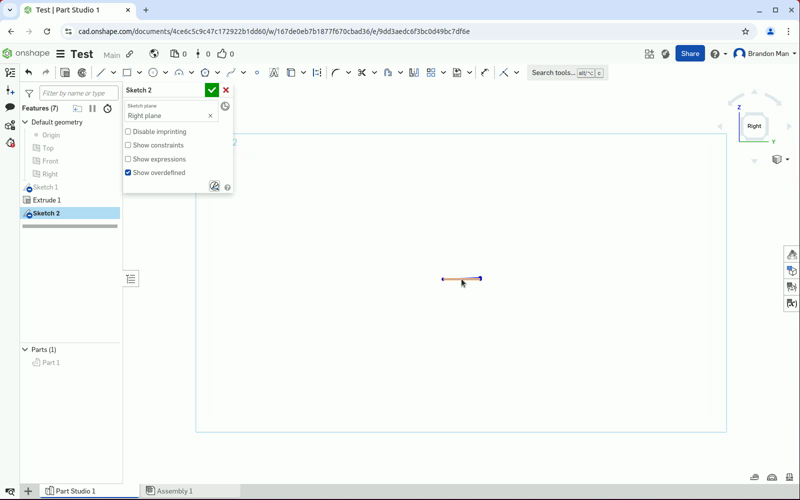
scroll(6)
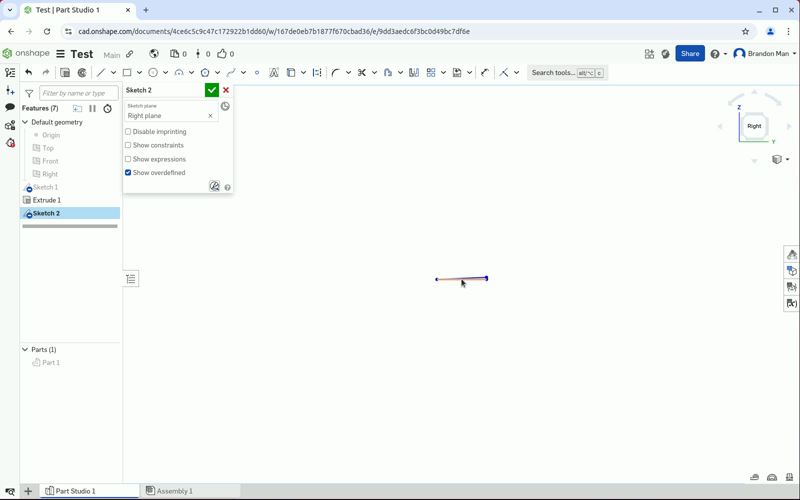
scroll(6)
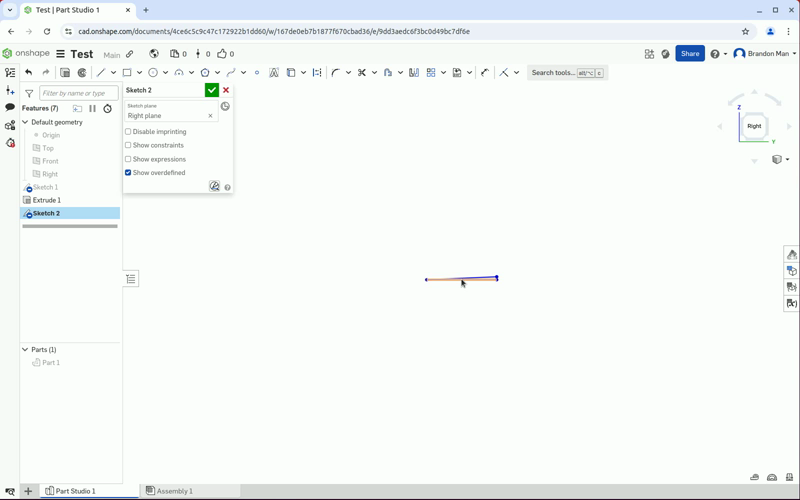
scroll(6)
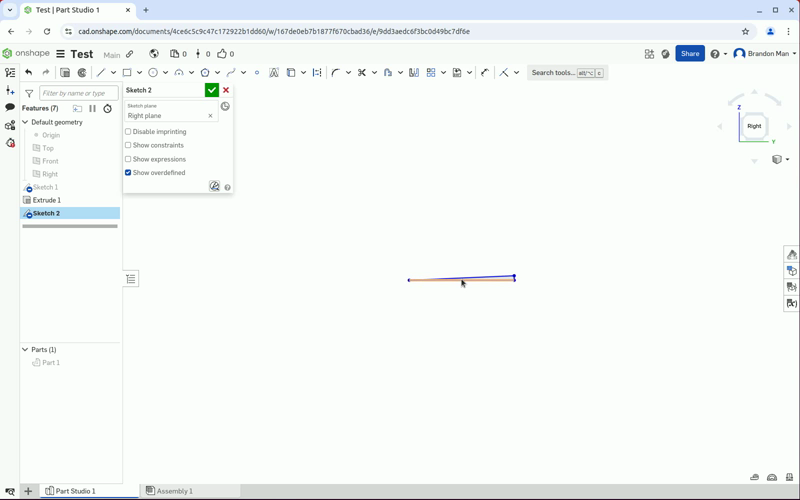
scroll(6)
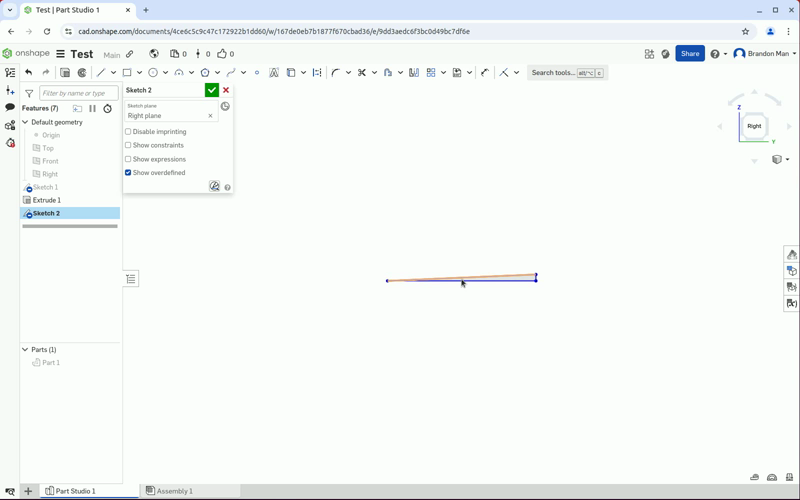
scroll(6)
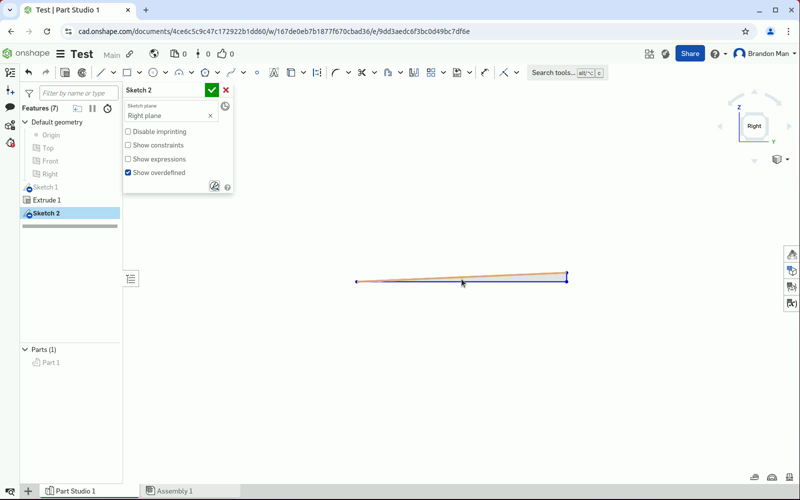
scroll(6)
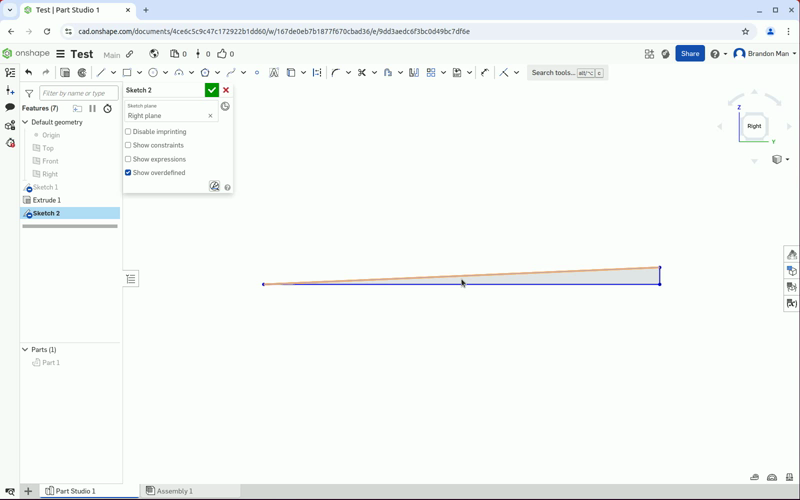
click(461, 278)
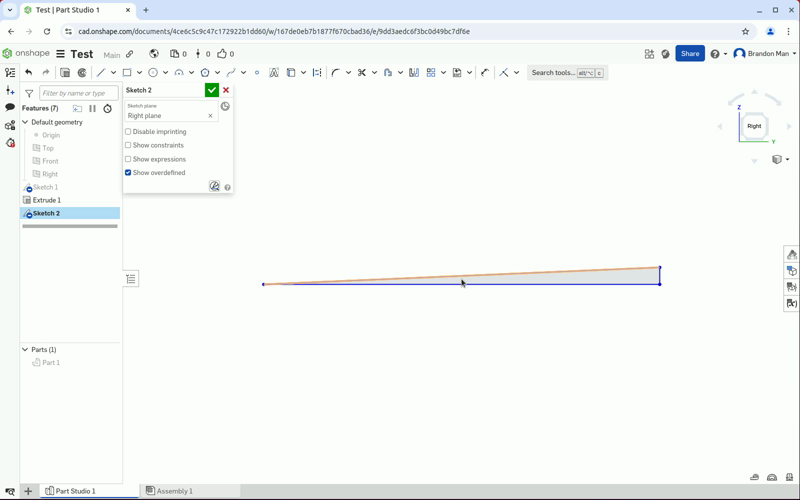
scroll(-6)
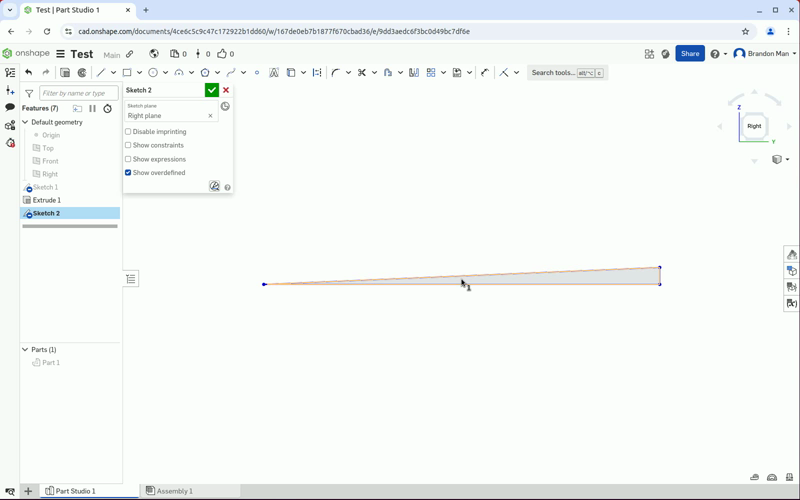
scroll(-6)
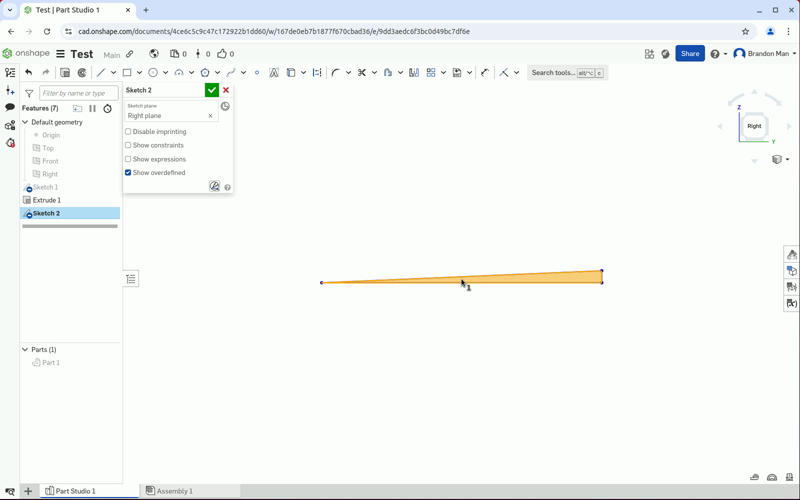
scroll(-6)
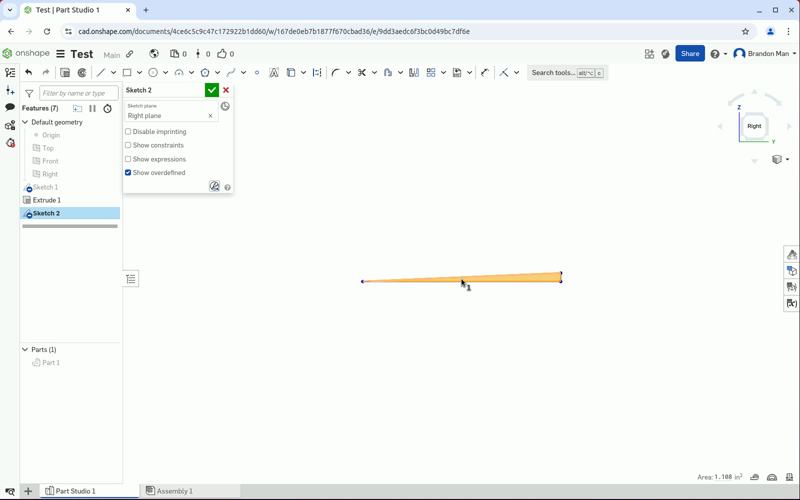
scroll(-6)
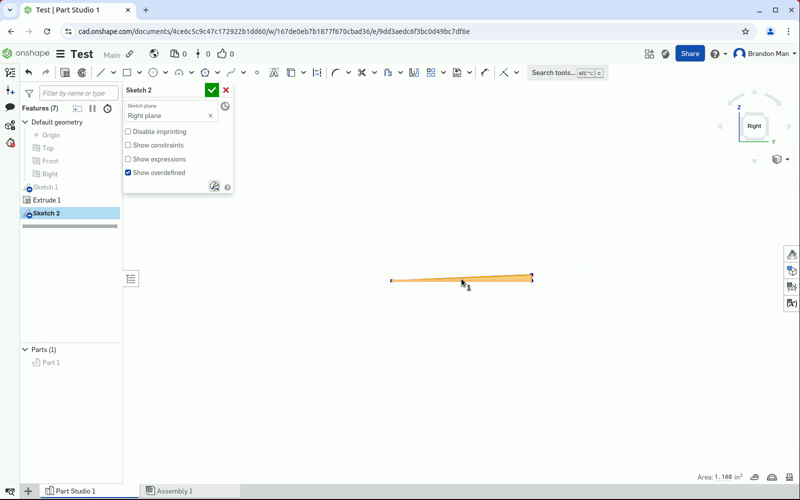
scroll(-6)
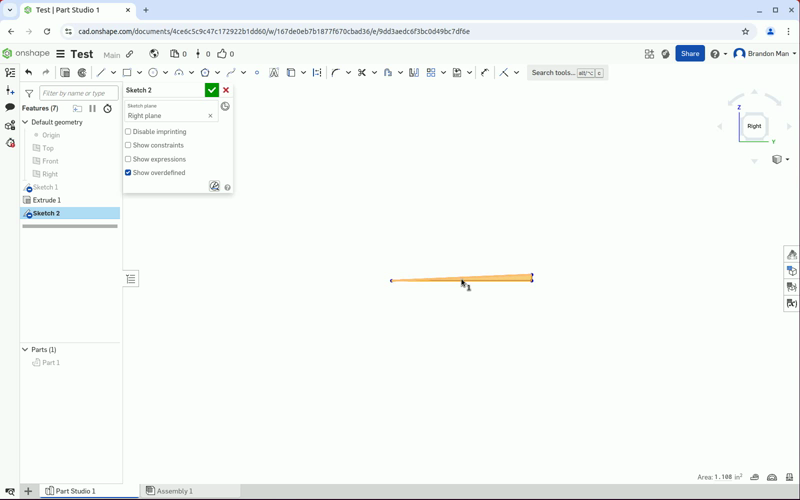
scroll(-6)
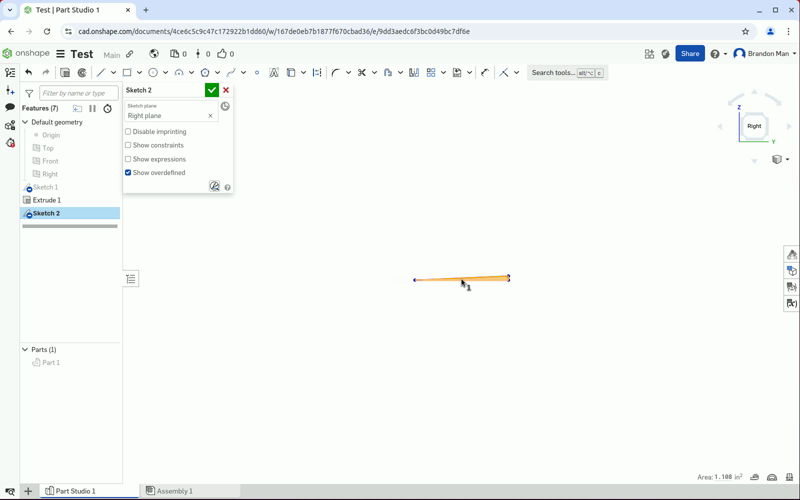
scroll(-6)
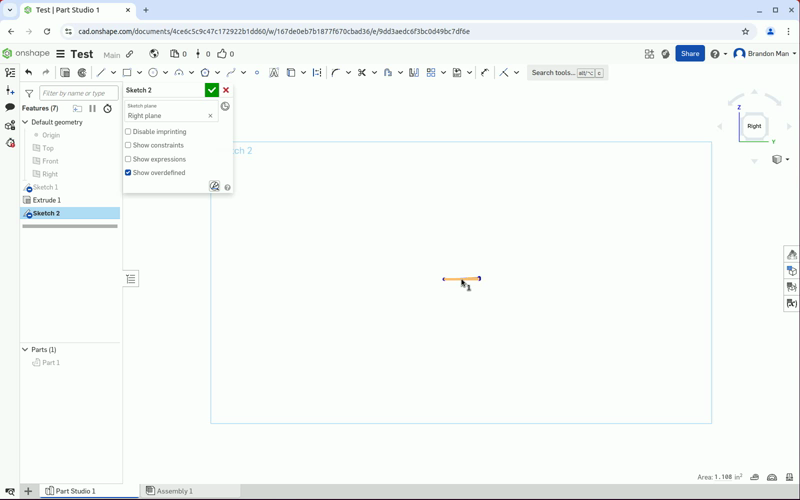
mouse_move(73, 352)
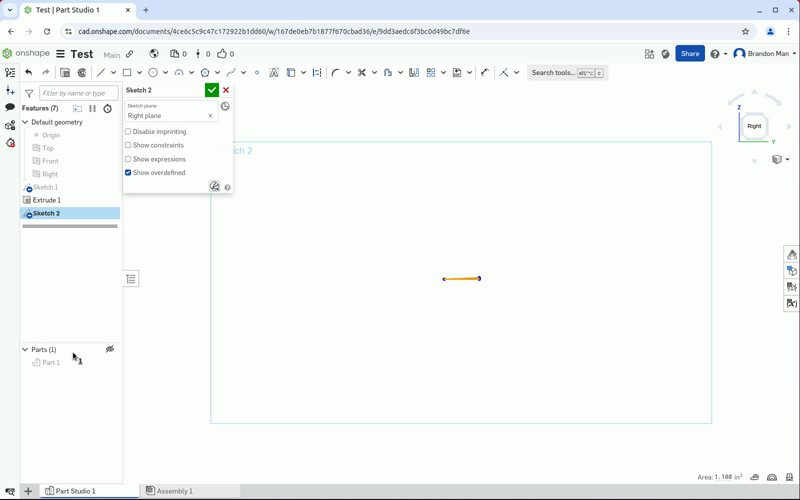
key(shift+y)
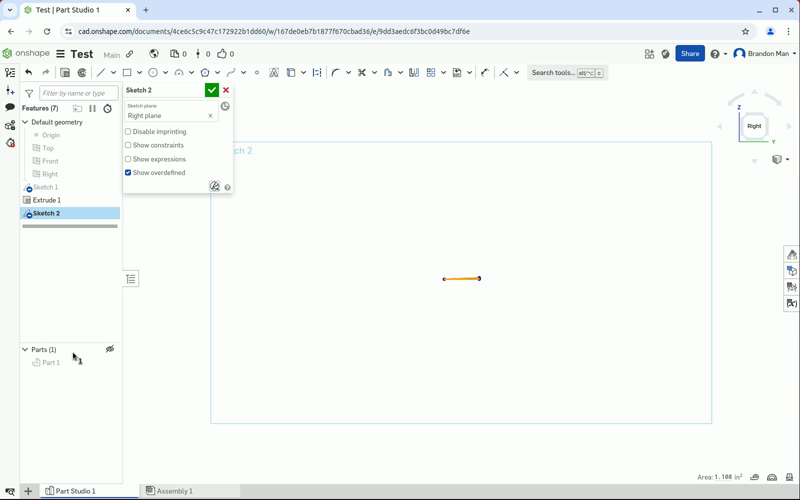
key(shift+e)
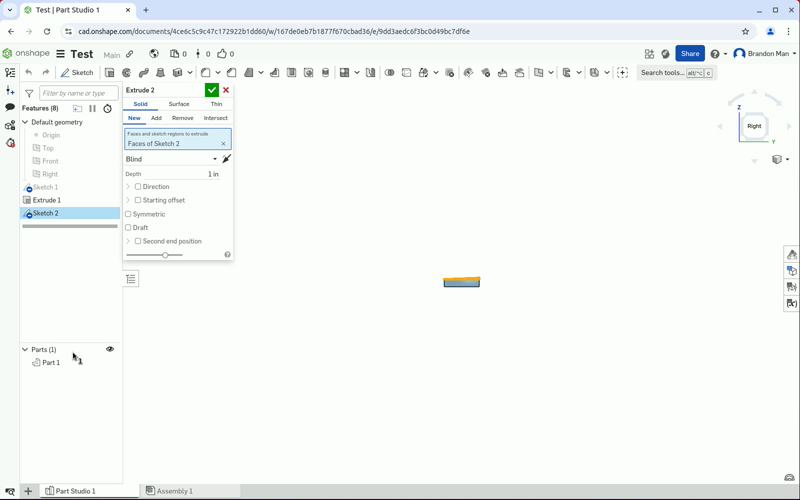
mouse_move(143, 106)
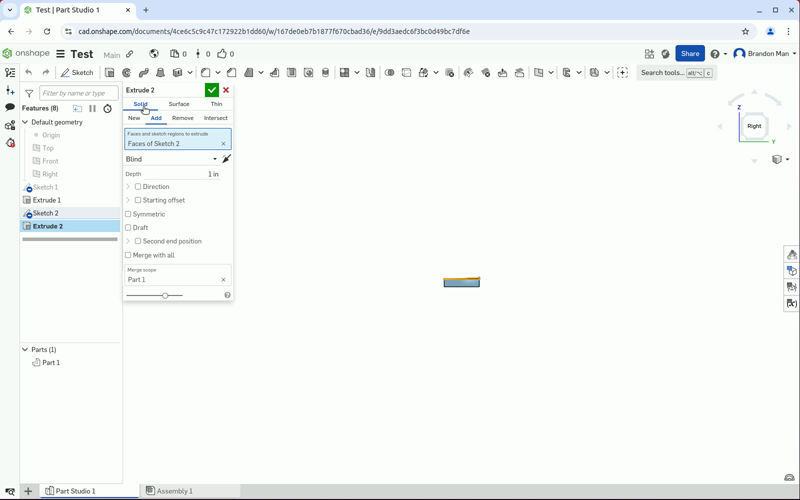
click(143, 106)
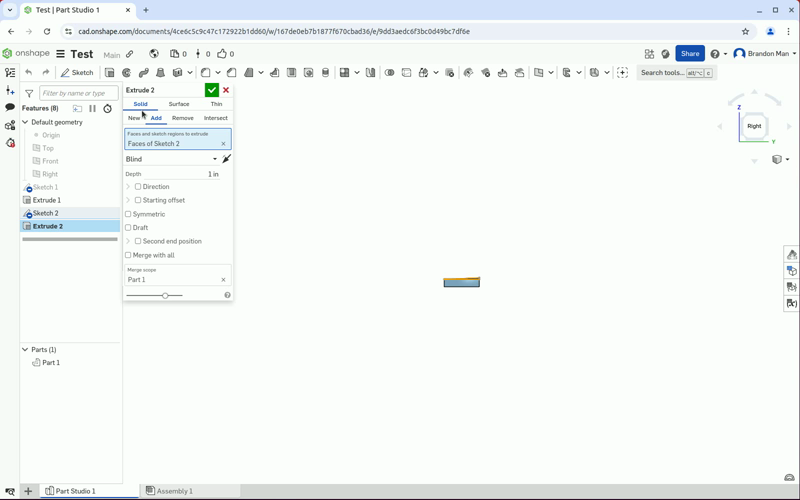
mouse_move(137, 120)
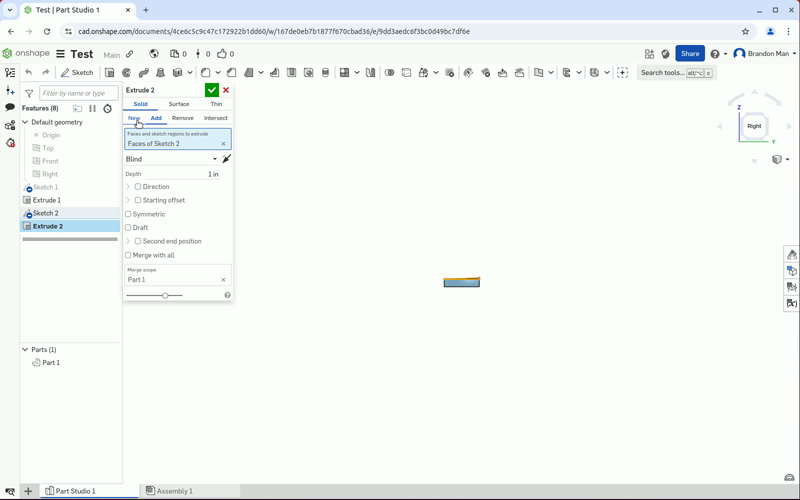
click(137, 120)
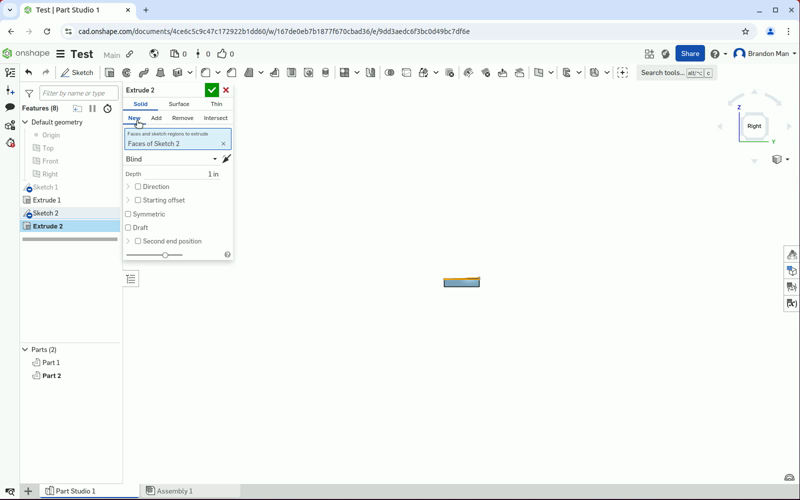
key(tab, 4)
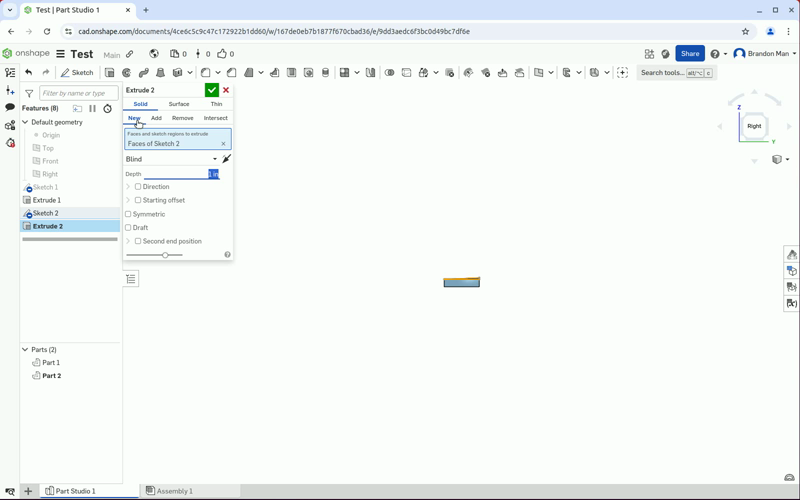
text(23.108)
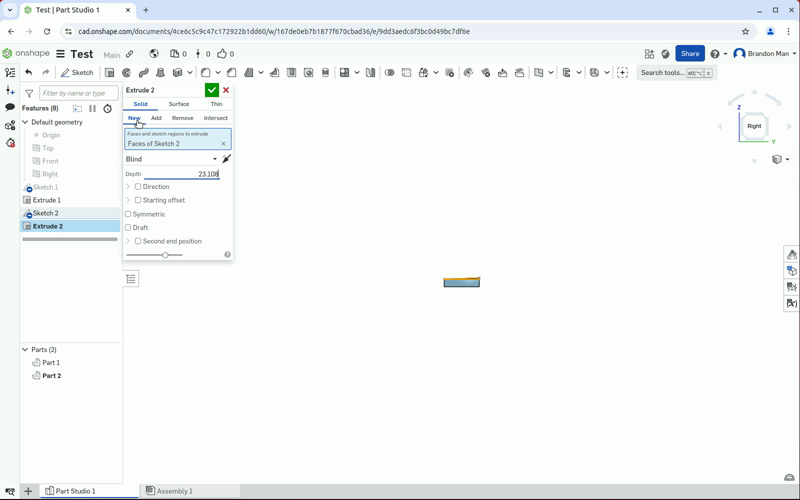
key(enter)
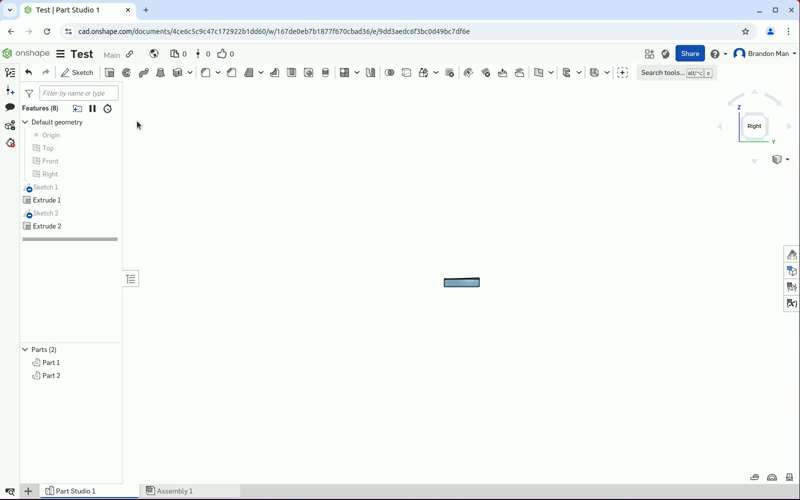
key(shift+h)
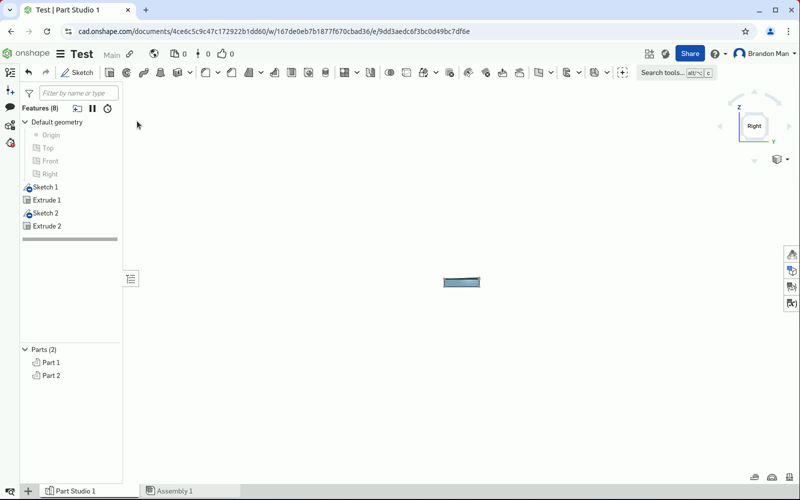
key(shift+h)
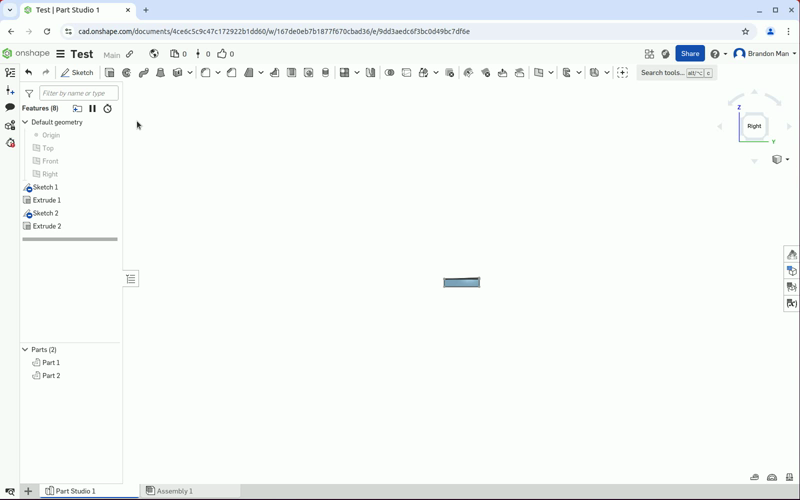
key(shift+7)
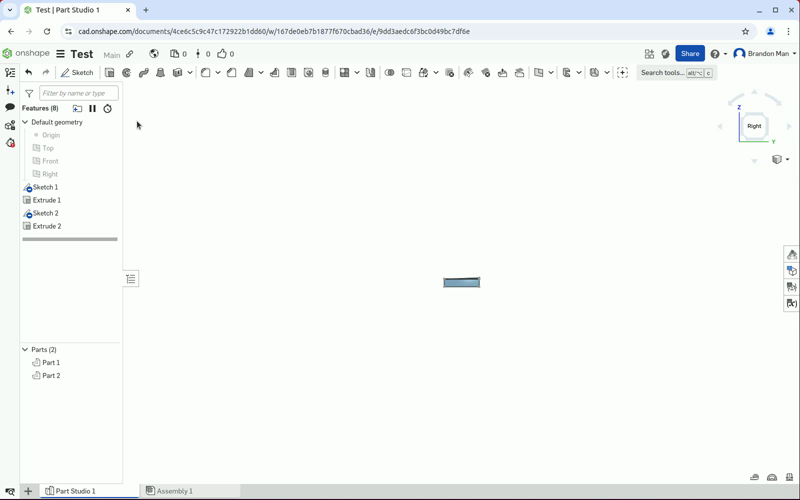
key(right, 2)
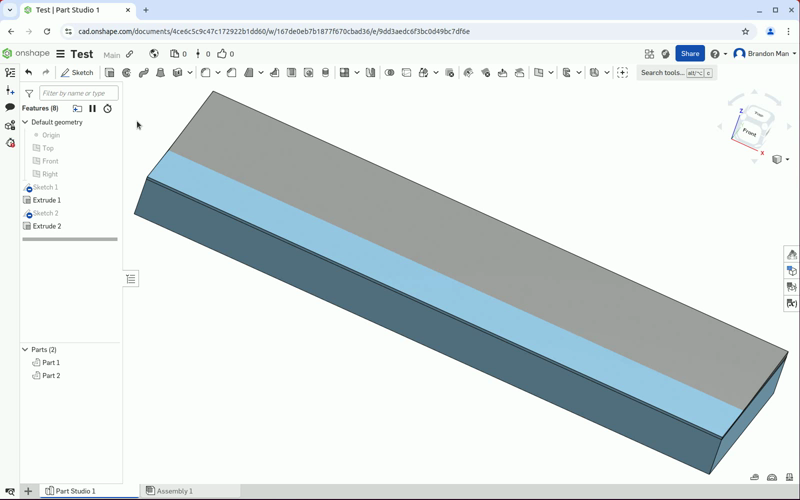
key(down, 2)
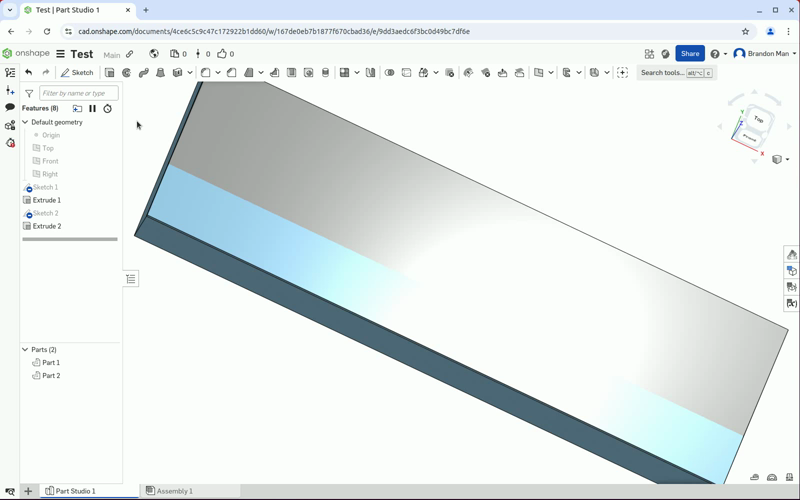
key(up, 2)
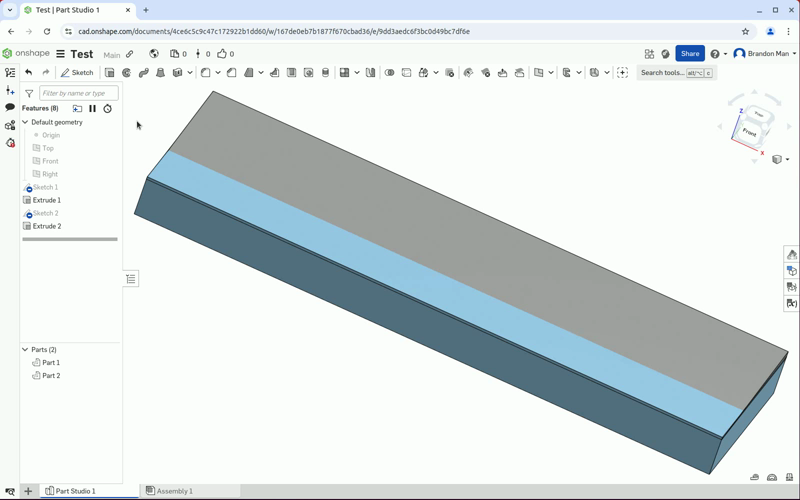
key(left, 2)
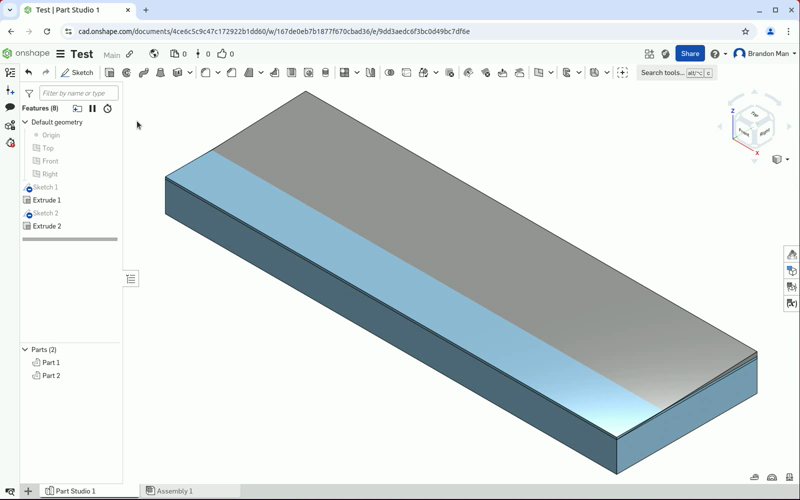
mouse_move(73, 189)
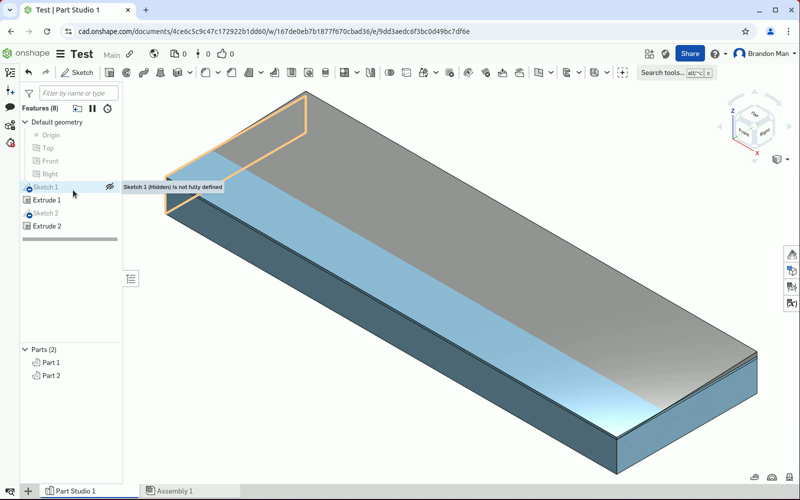
click(73, 189)